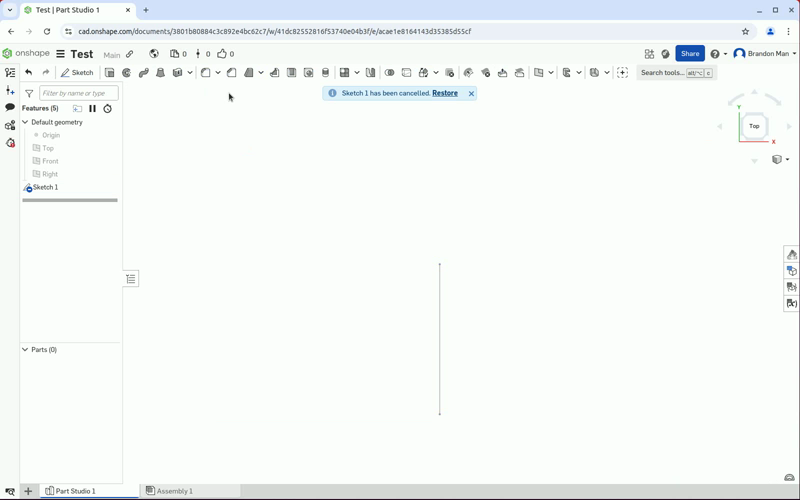
key(shift+h)
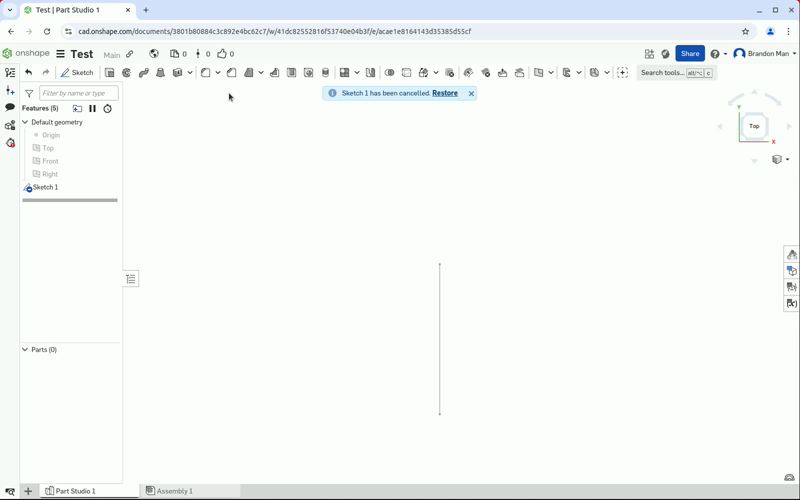
key(shift+s)
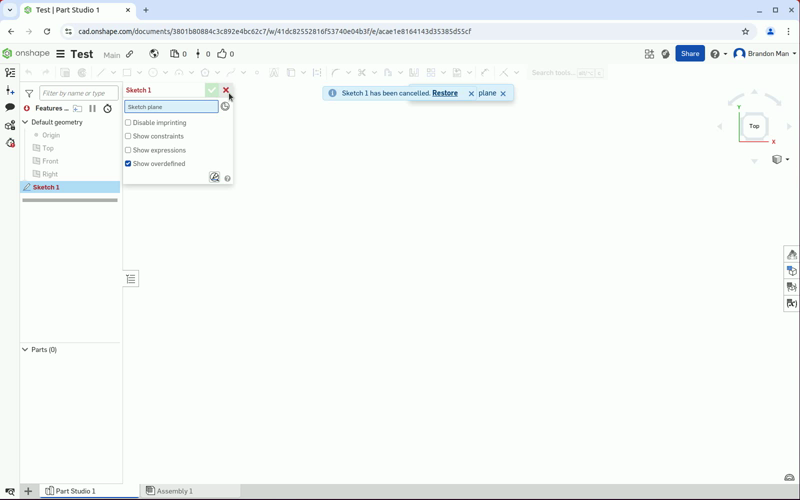
mouse_move(73, 150)
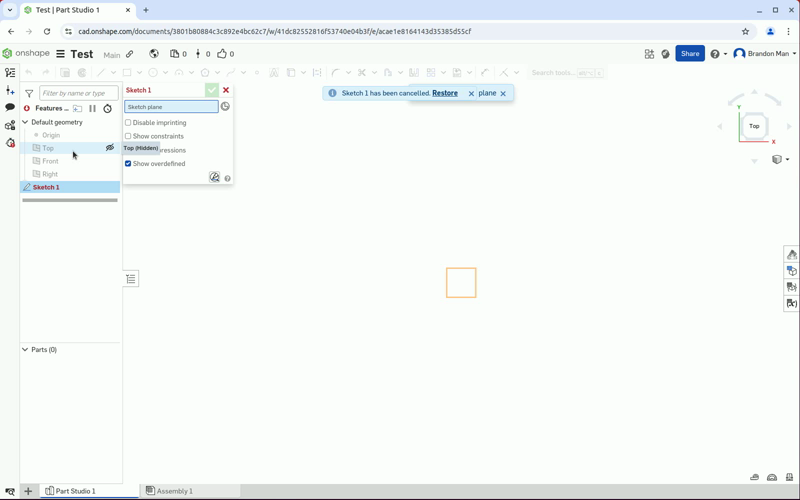
click(73, 150)
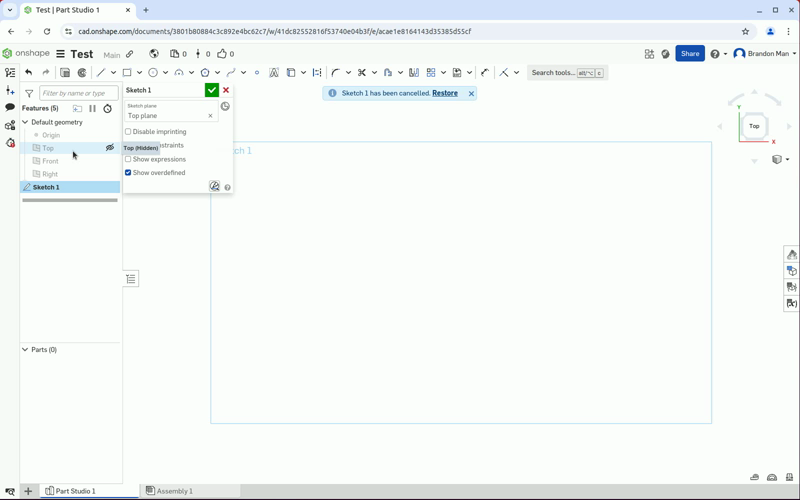
mouse_move(73, 352)
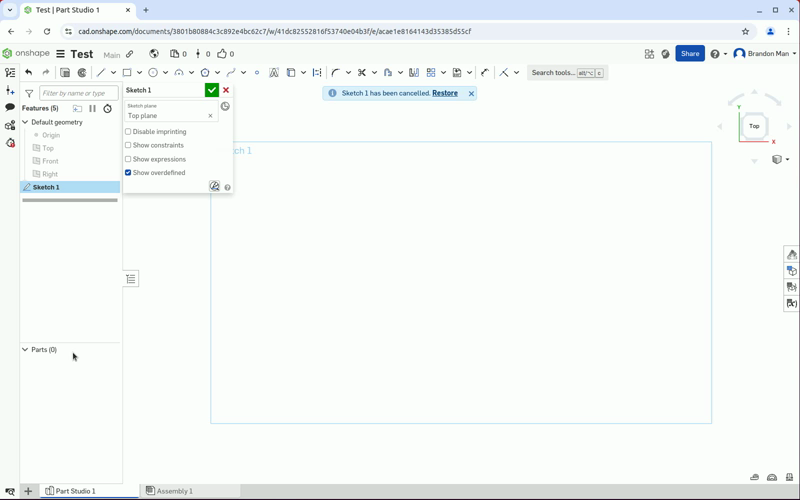
key(y)
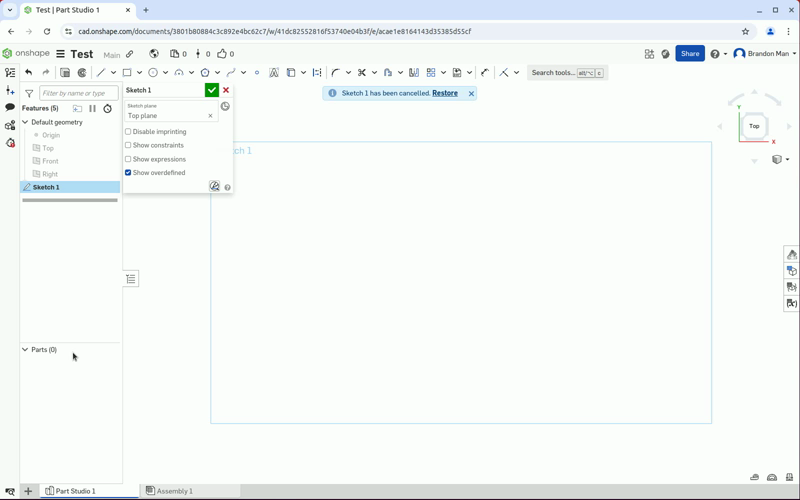
key(l)
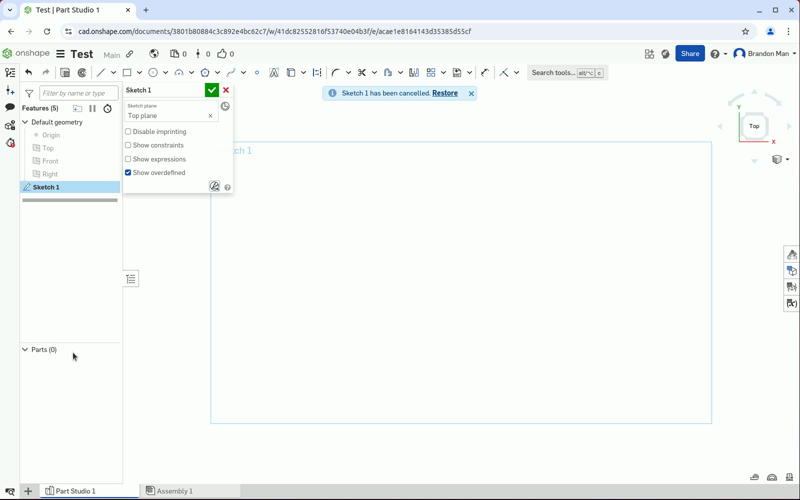
key_down(shift)
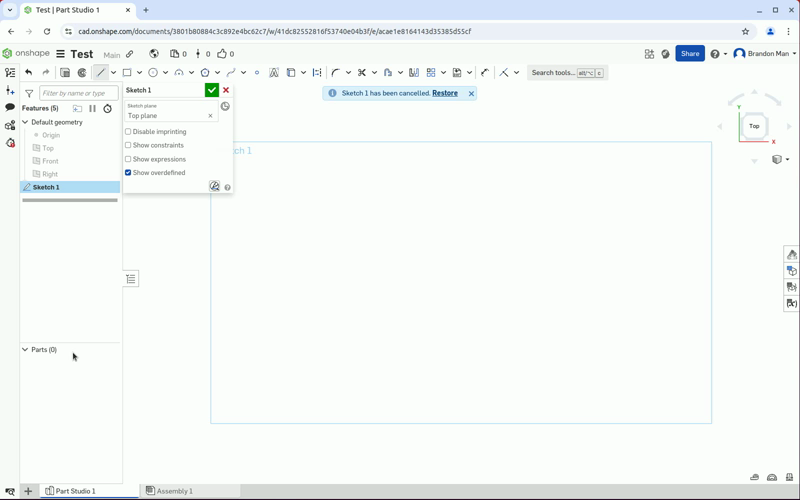
mouse_move(348, 311)
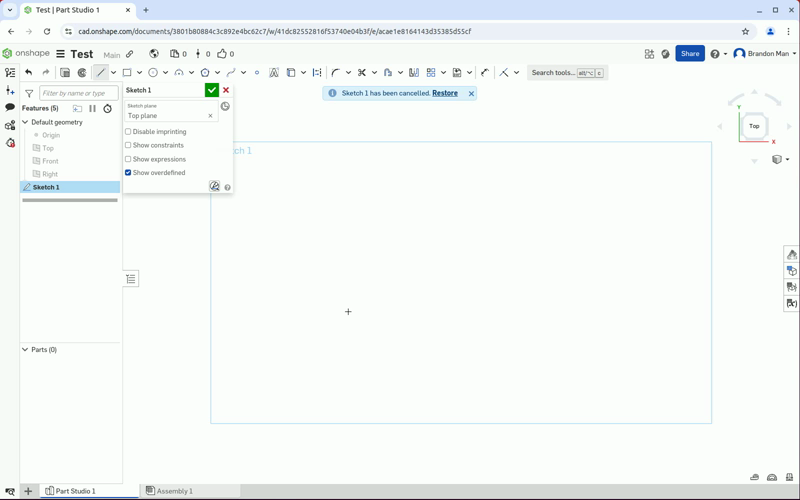
click(348, 311)
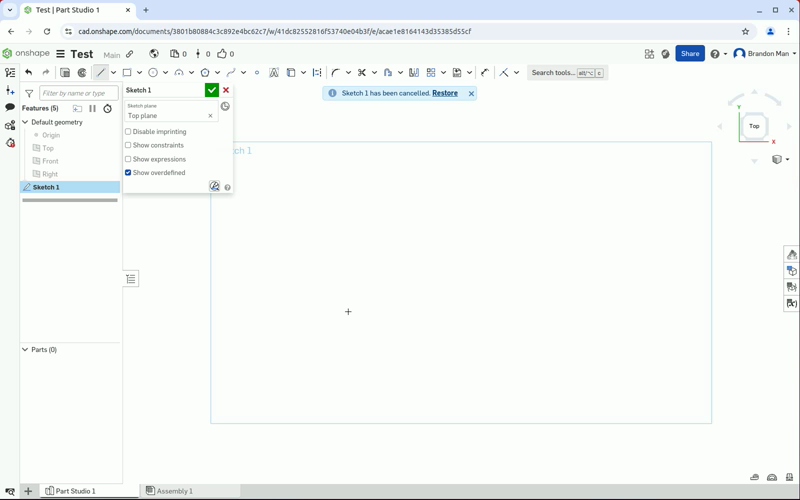
key_up(shift)
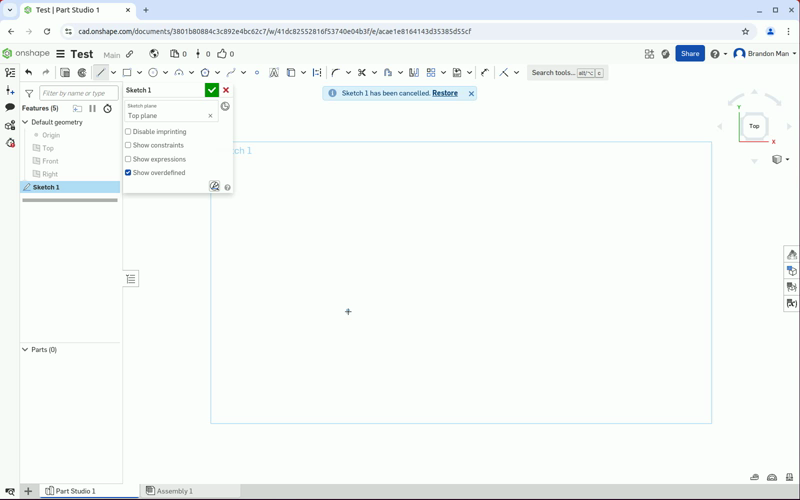
key_down(shift)
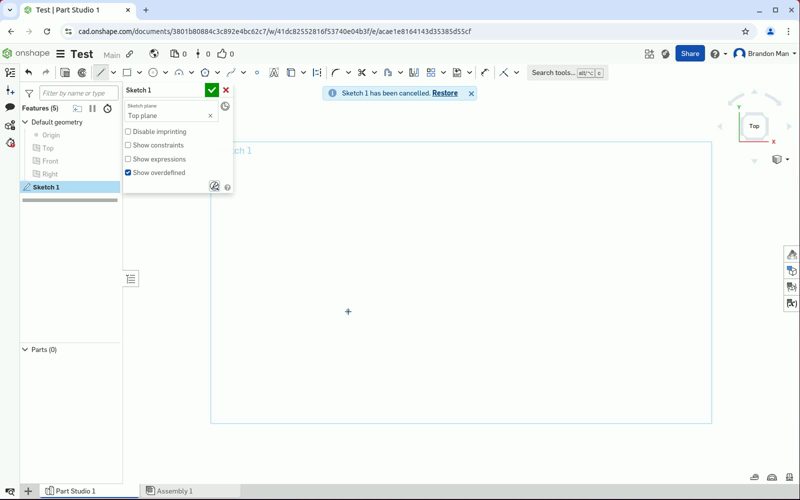
mouse_move(572, 311)
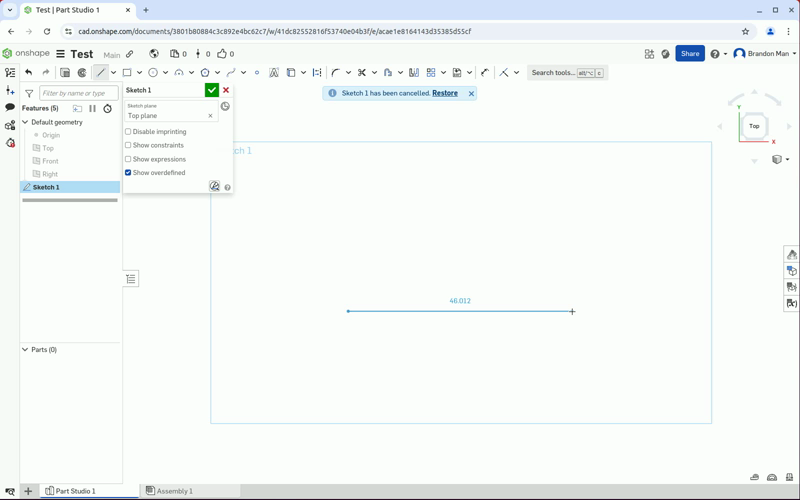
click(572, 311)
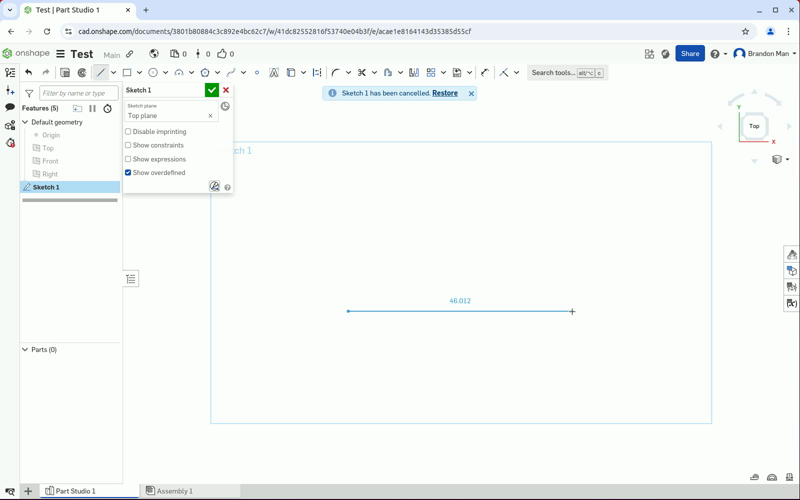
key_up(shift)
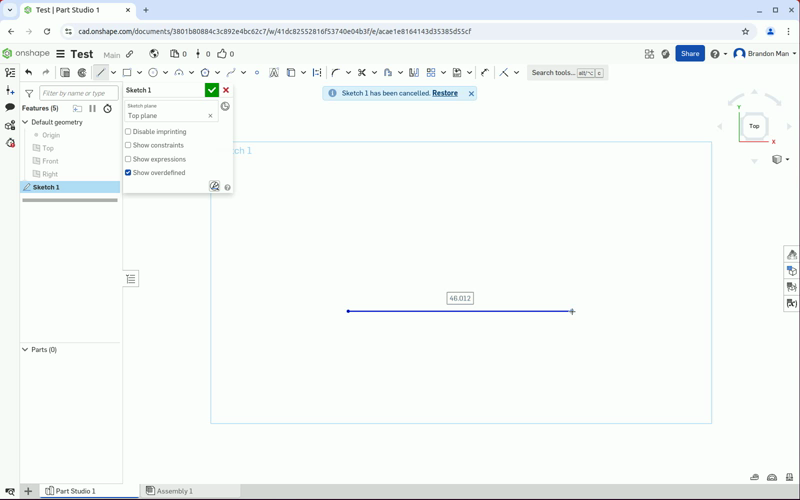
key_down(shift)
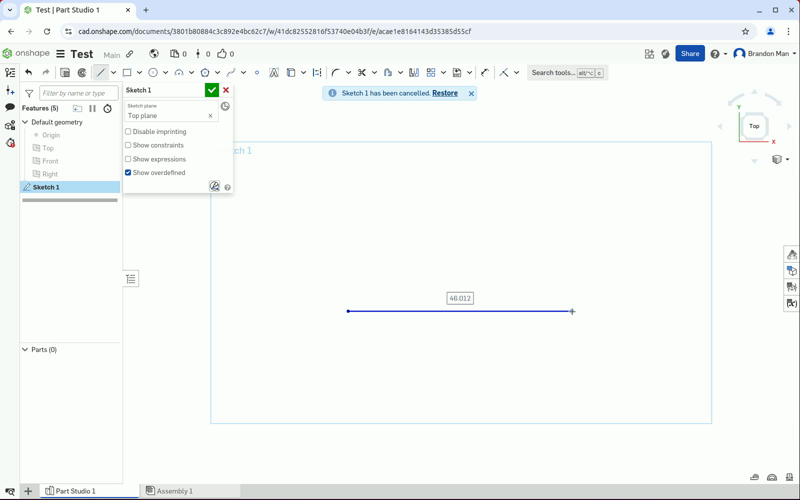
mouse_move(589, 311)
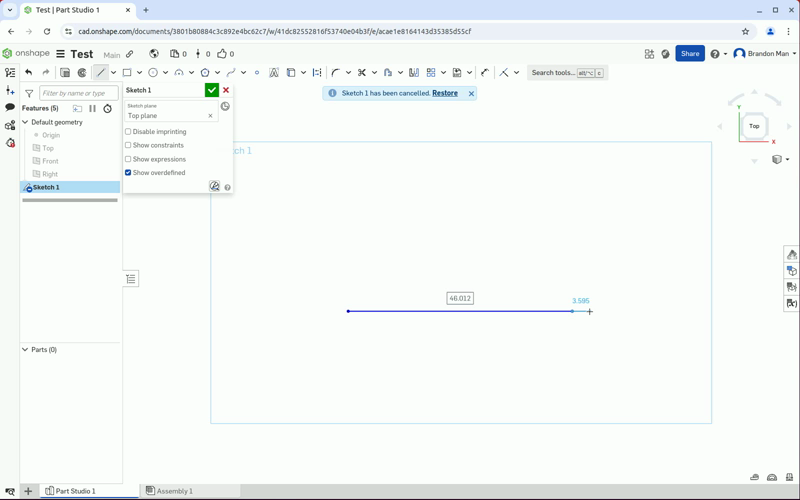
mouse_move(572, 254)
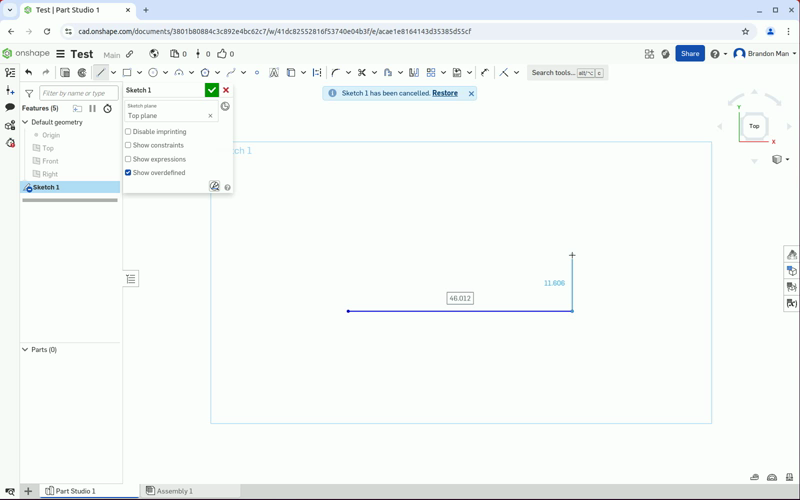
click(572, 254)
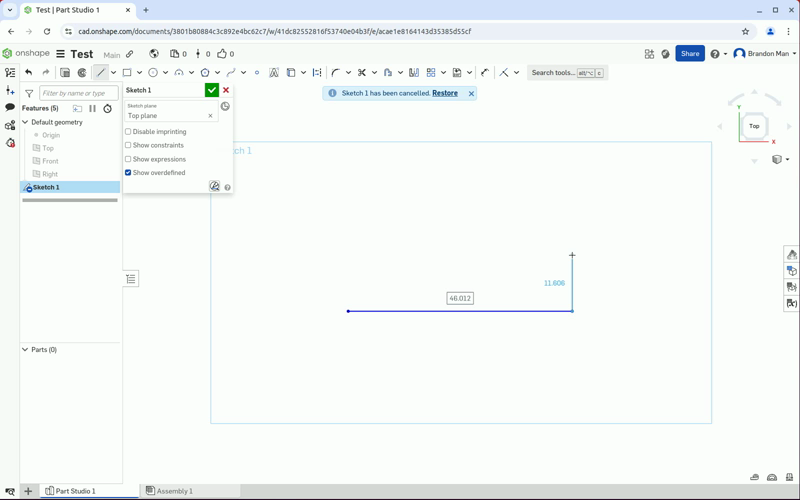
key_up(shift)
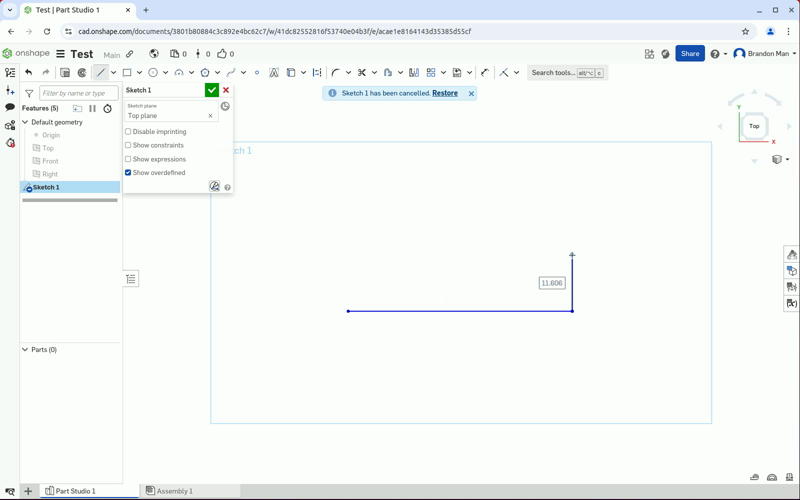
key_down(shift)
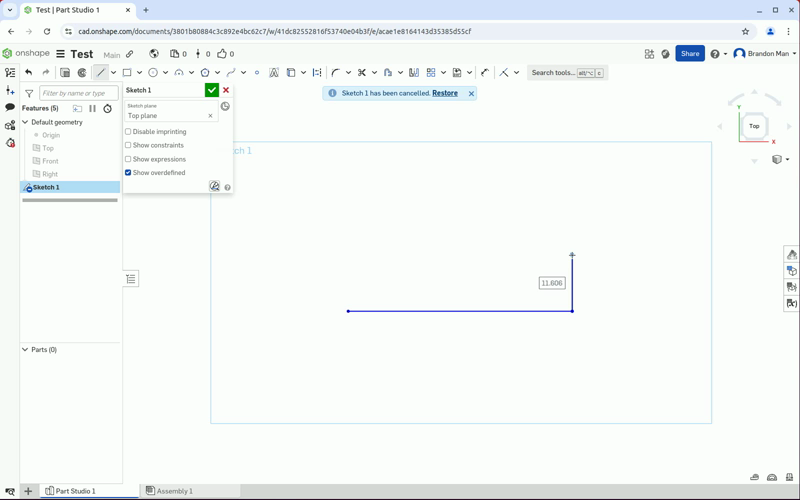
mouse_move(348, 254)
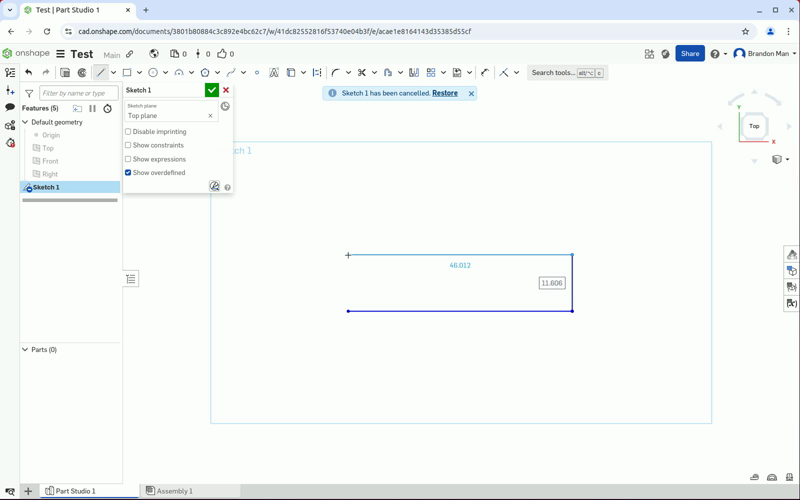
click(348, 254)
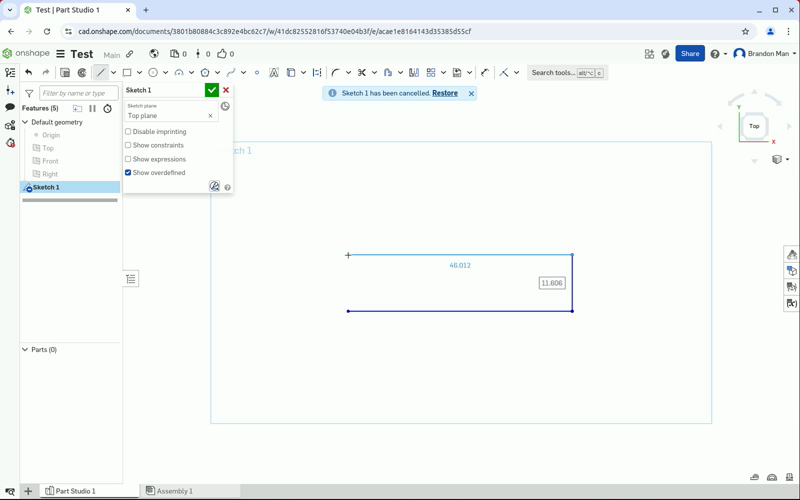
key_up(shift)
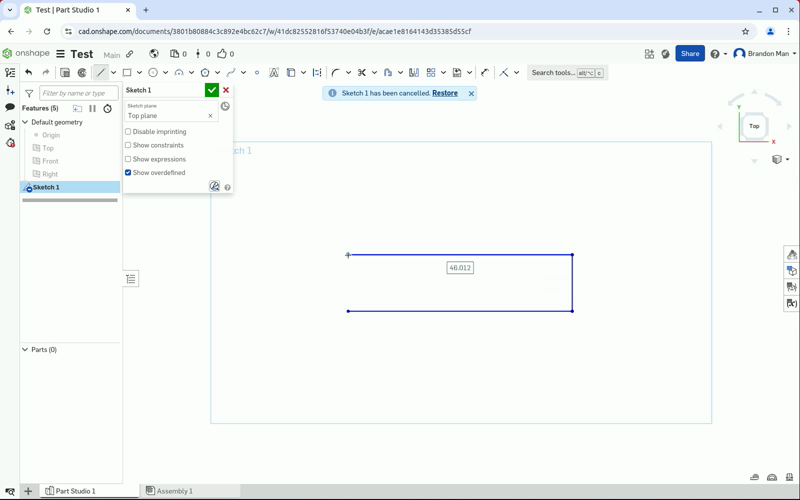
mouse_move(378, 254)
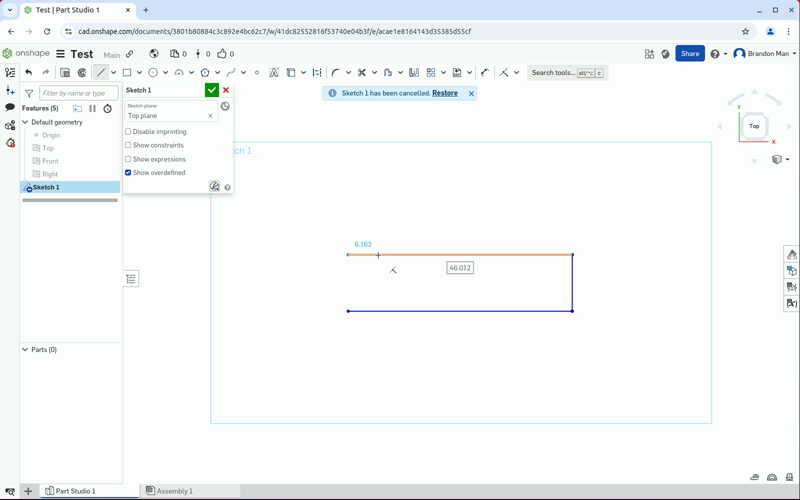
key_down(shift)
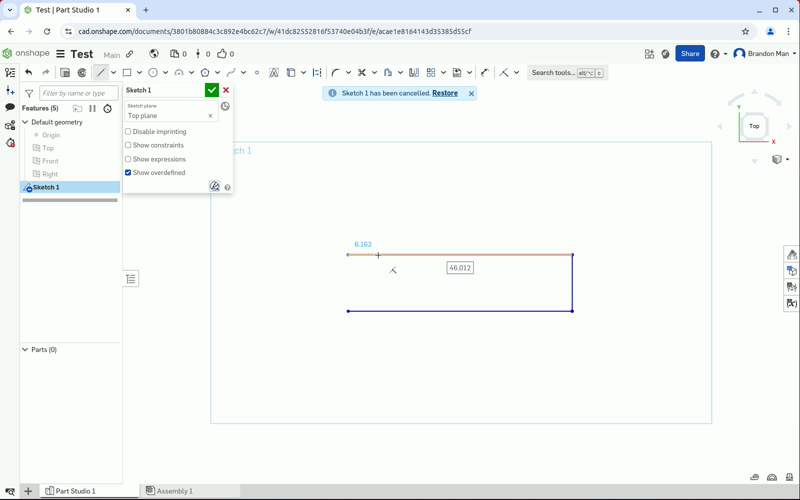
mouse_move(348, 311)
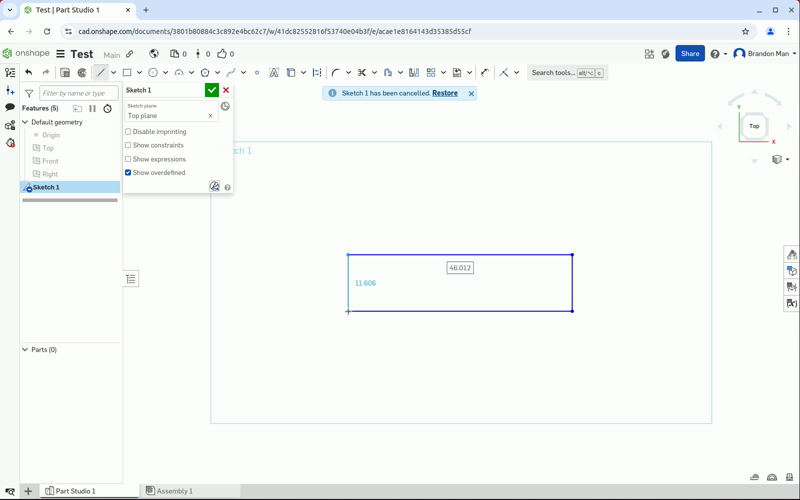
key_up(shift)
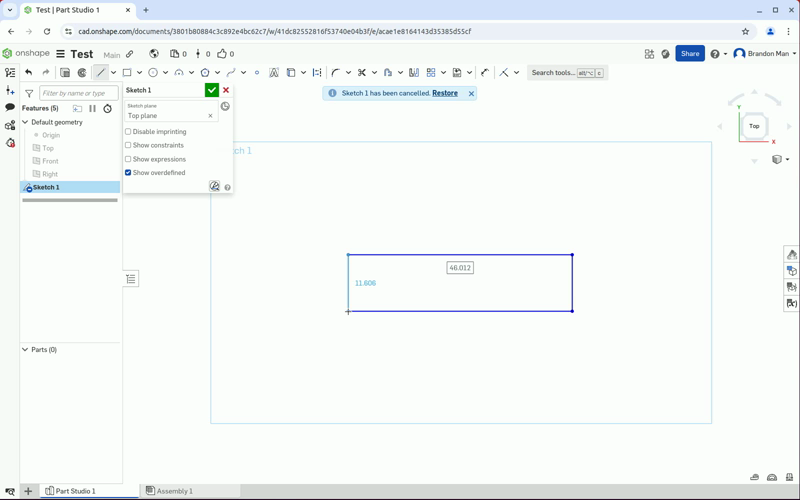
click(348, 311)
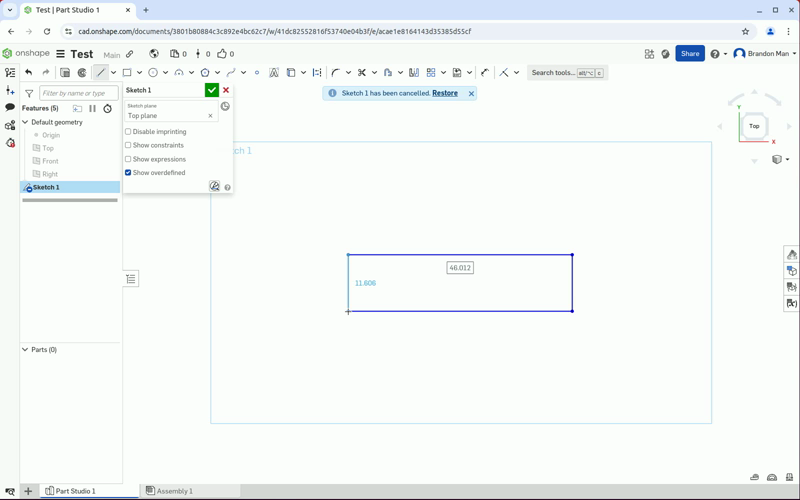
key(esc)
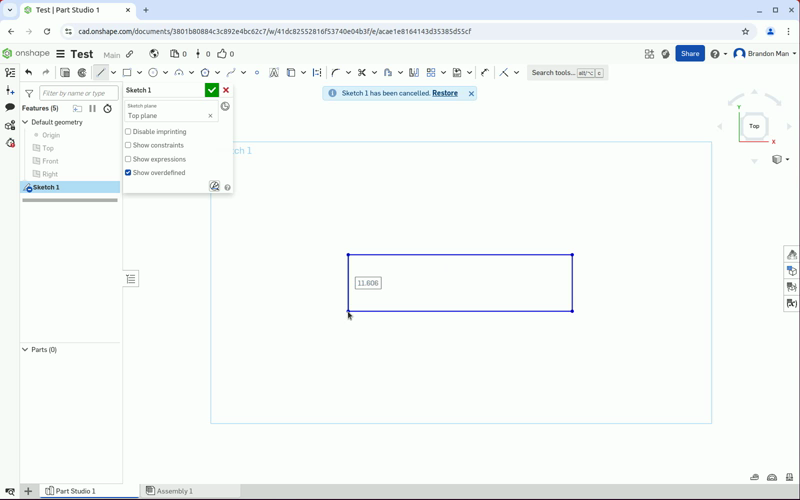
key(l)
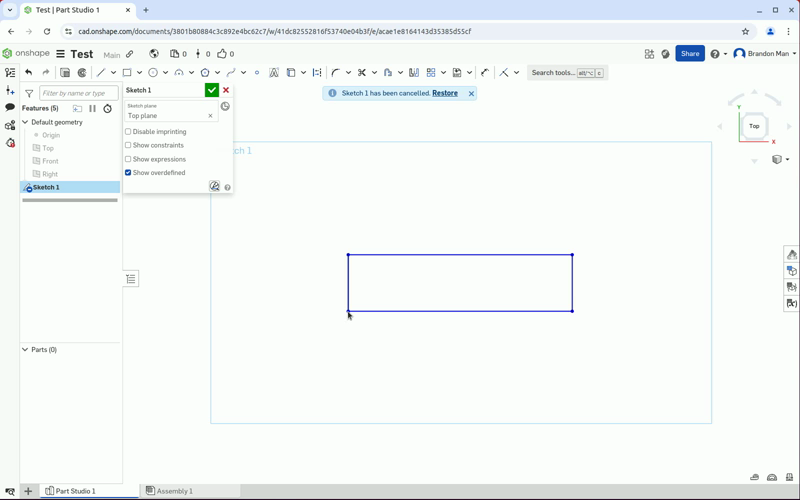
key_down(shift)
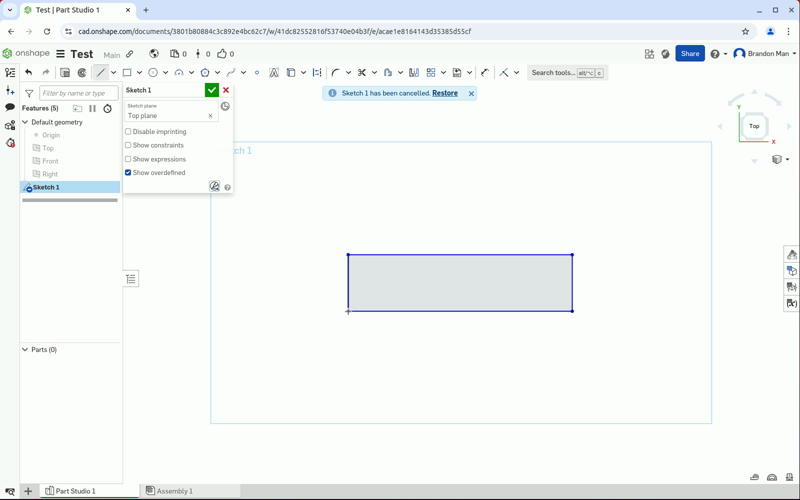
mouse_move(357, 308)
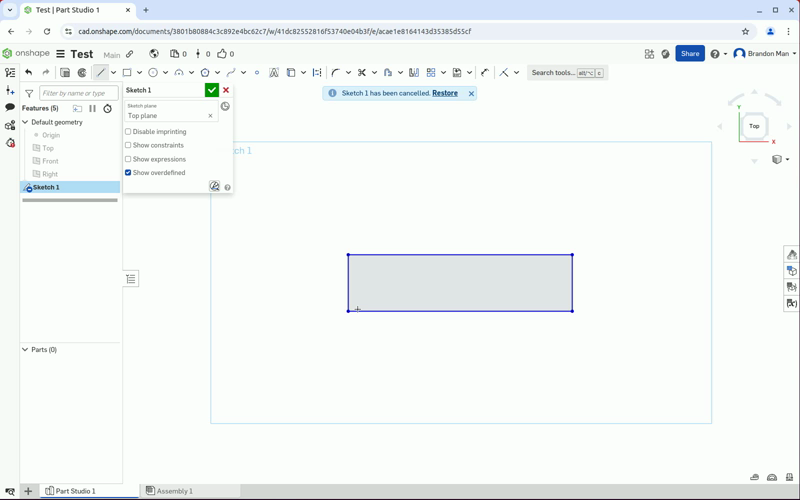
click(357, 308)
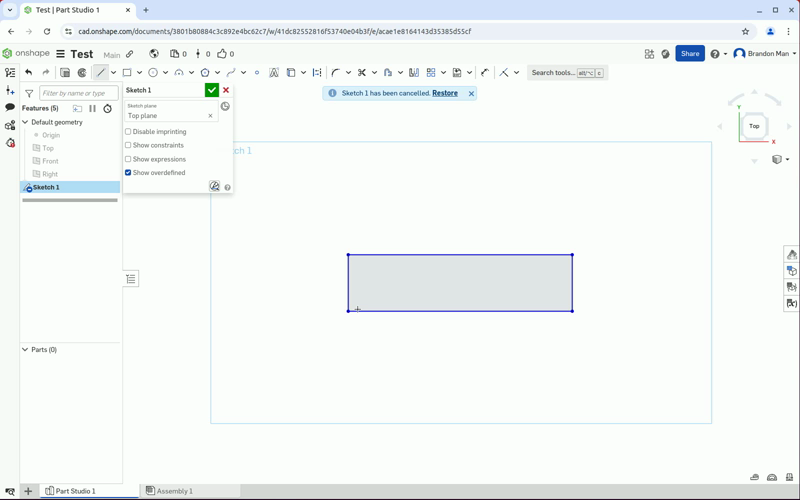
key_up(shift)
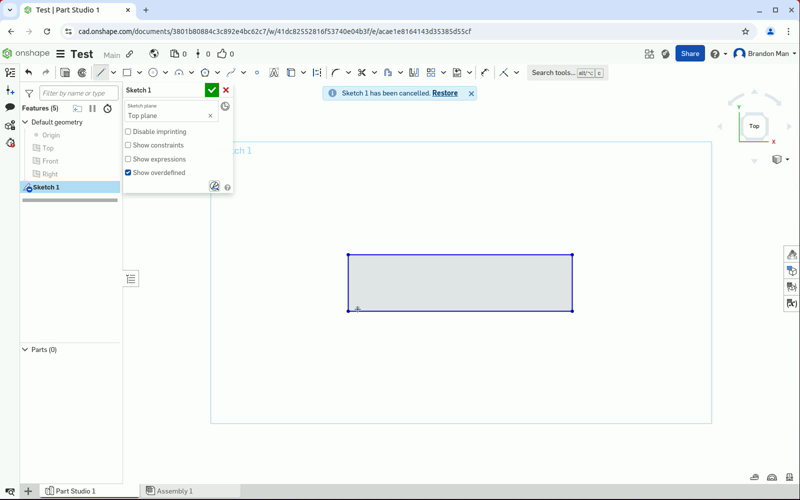
key_down(shift)
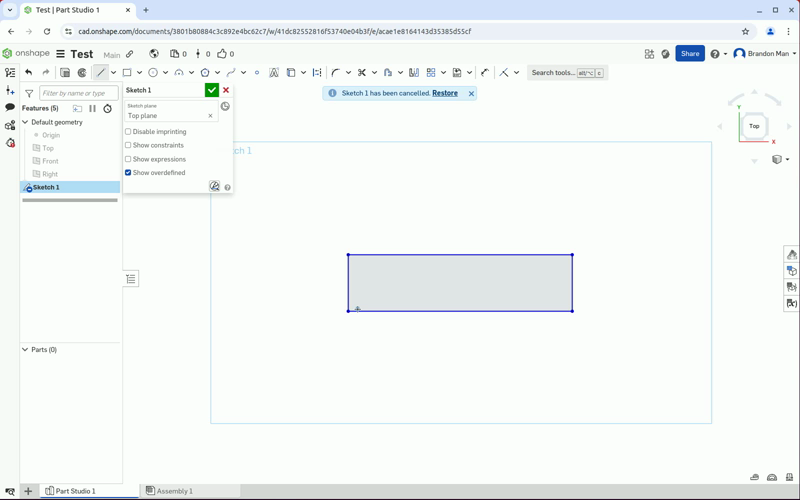
mouse_move(562, 308)
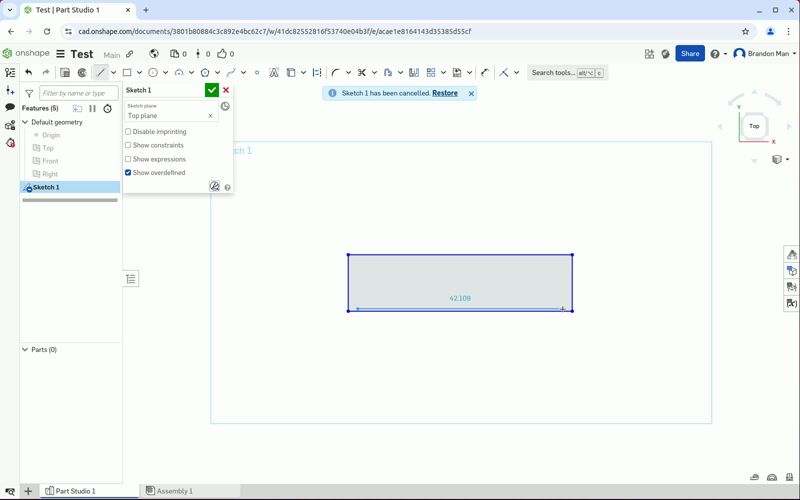
click(562, 308)
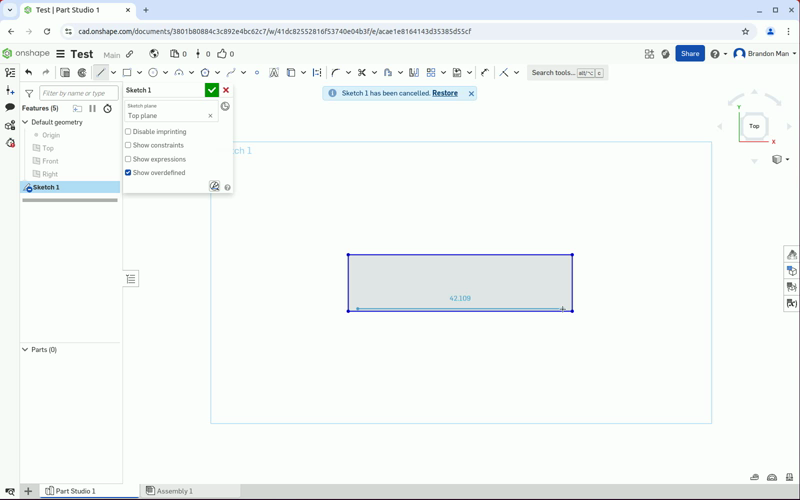
key_up(shift)
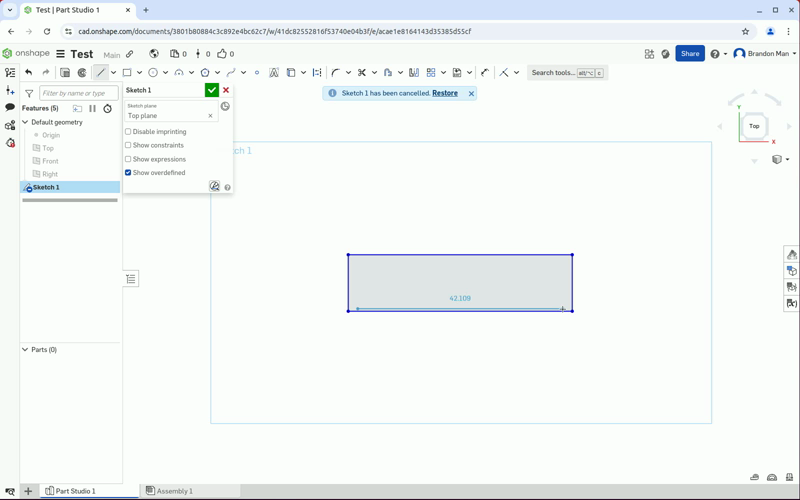
key_down(shift)
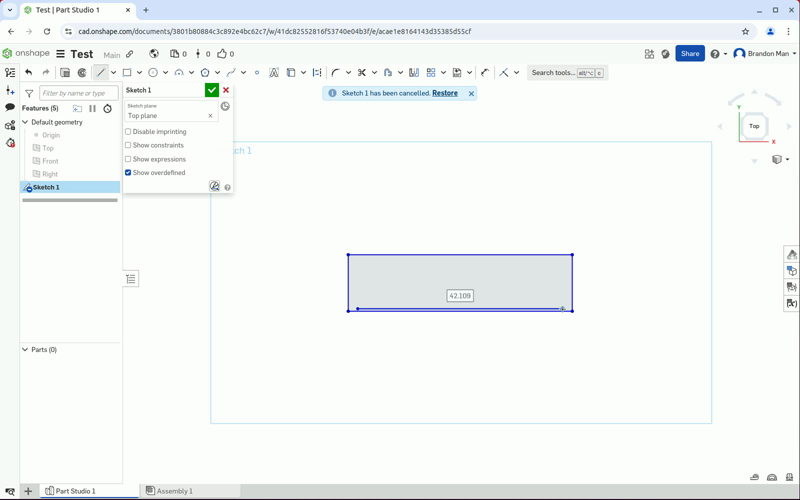
mouse_move(589, 308)
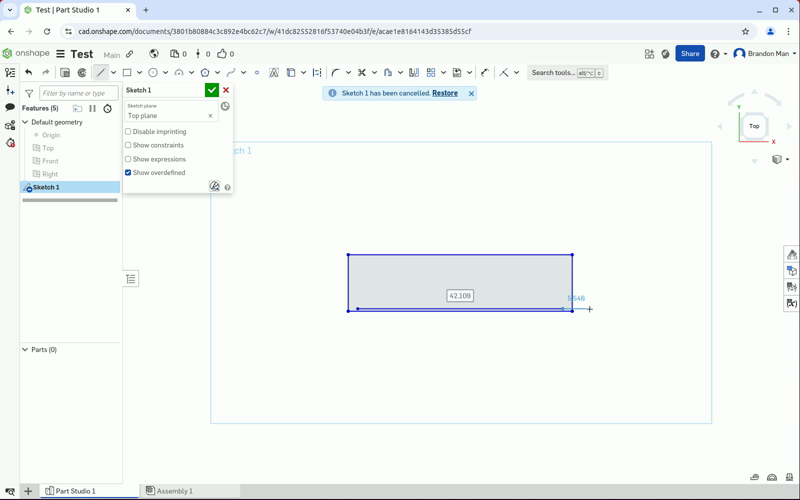
mouse_move(562, 259)
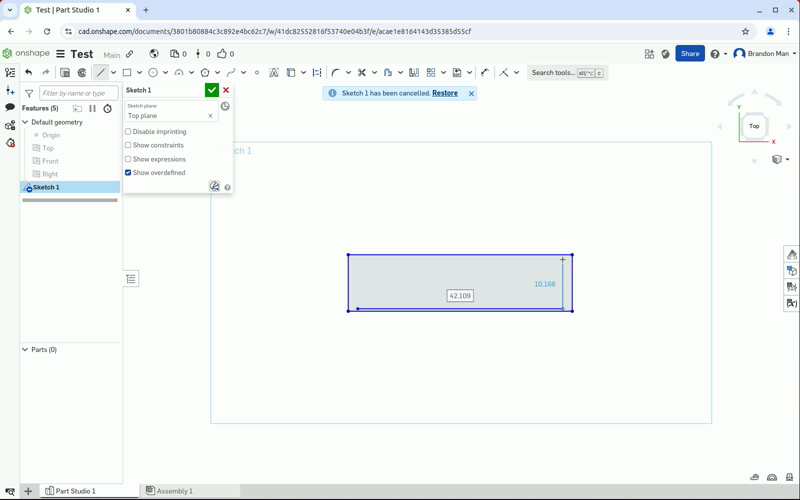
click(562, 259)
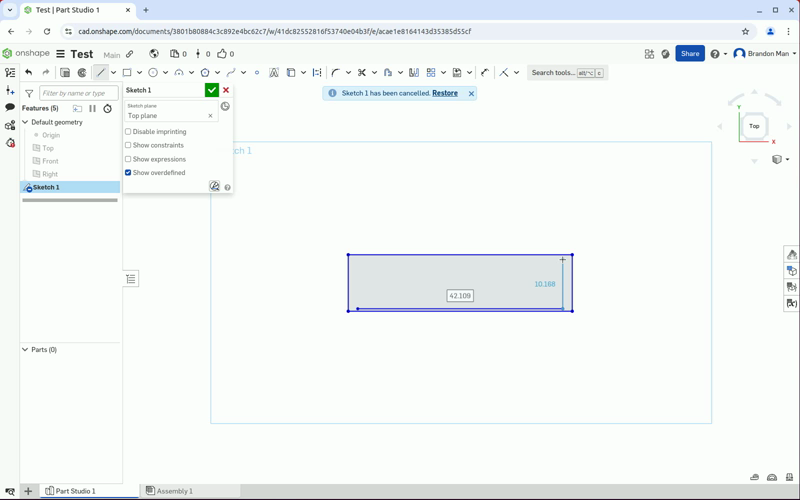
key_up(shift)
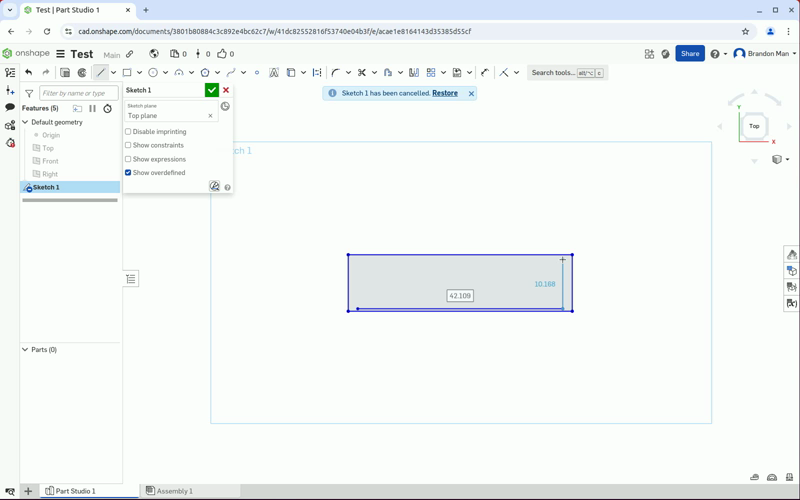
key_down(shift)
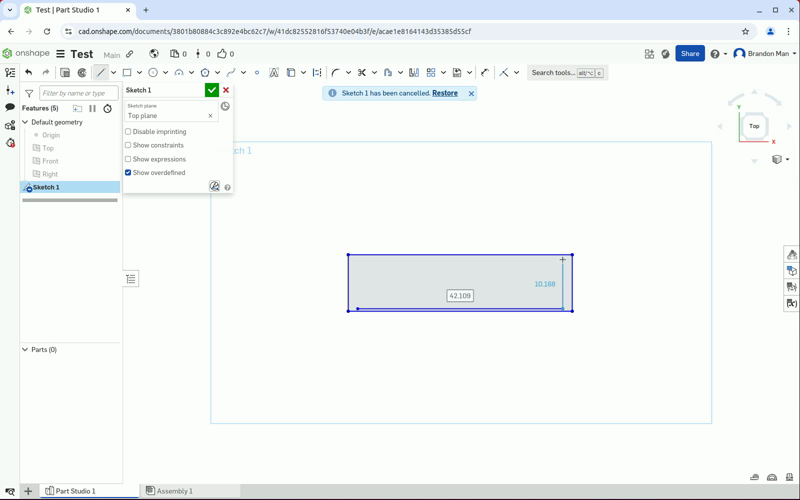
mouse_move(357, 259)
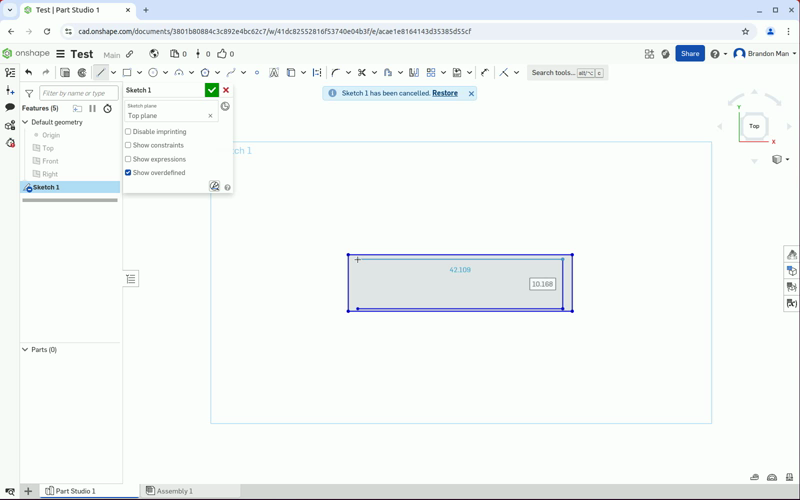
click(357, 259)
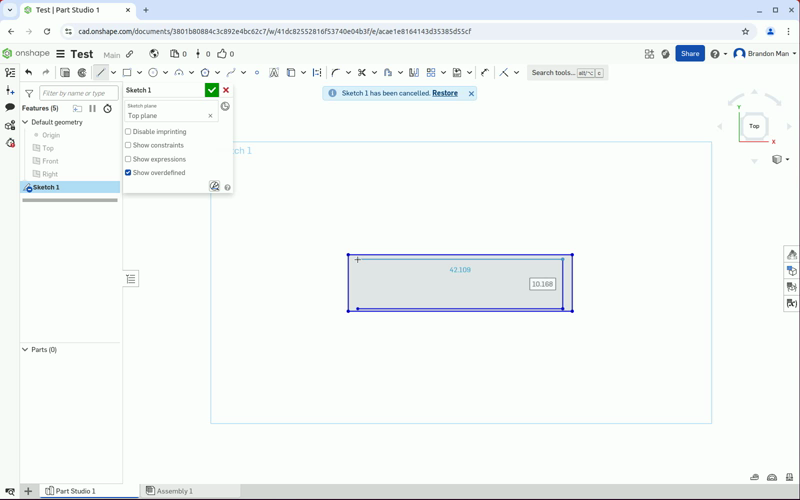
key_up(shift)
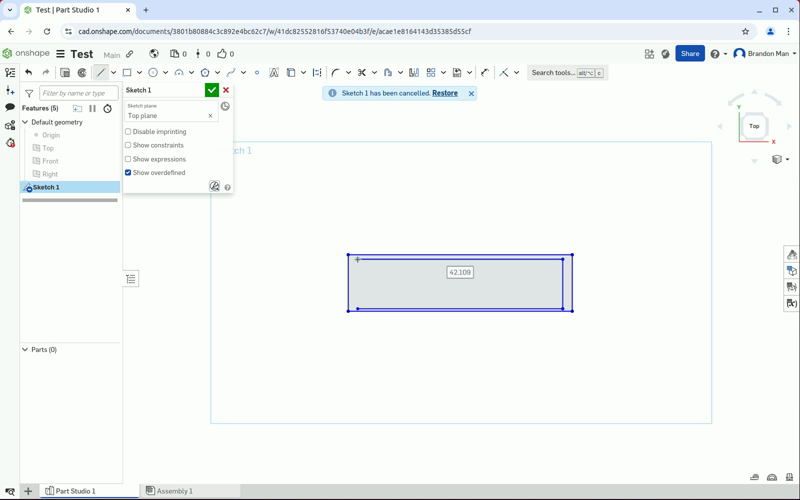
mouse_move(387, 259)
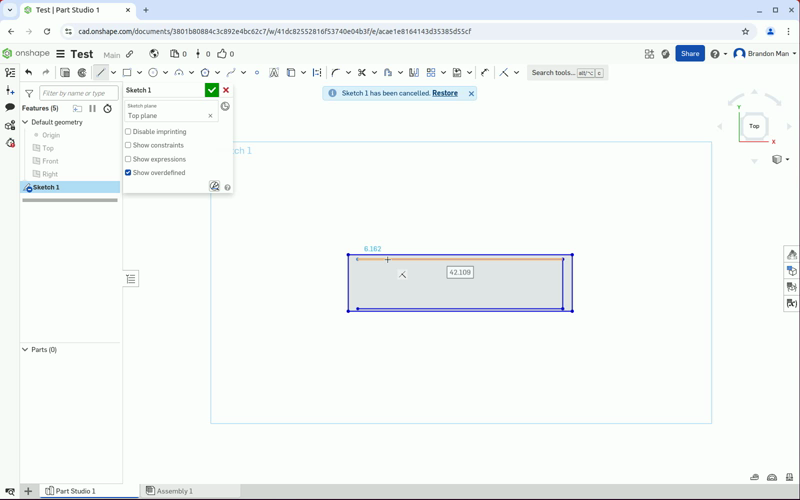
key_down(shift)
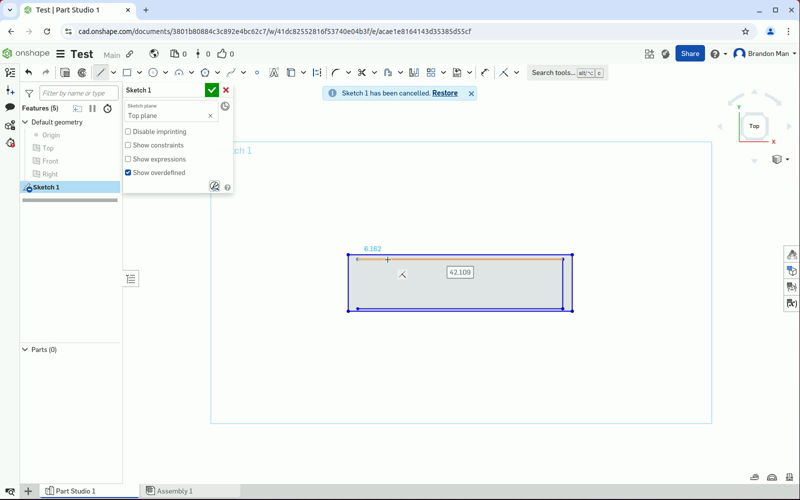
mouse_move(357, 308)
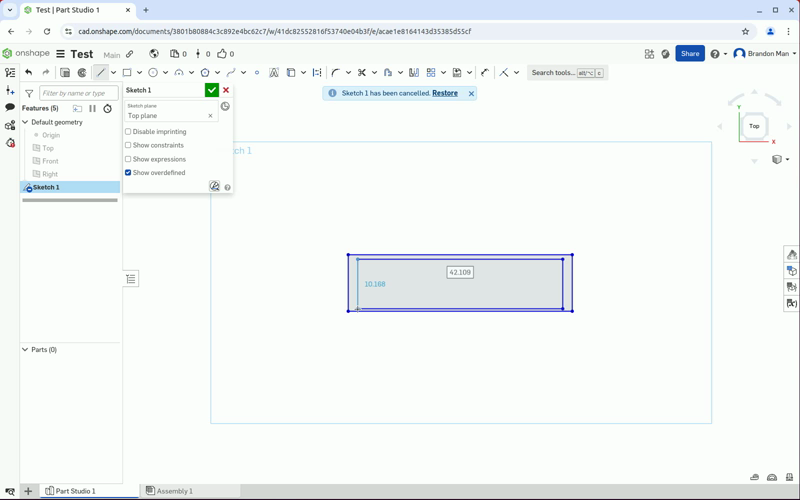
key_up(shift)
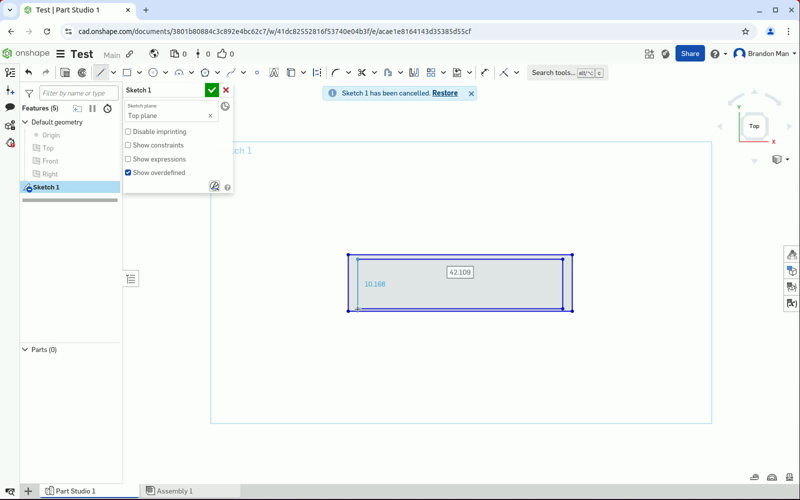
click(357, 308)
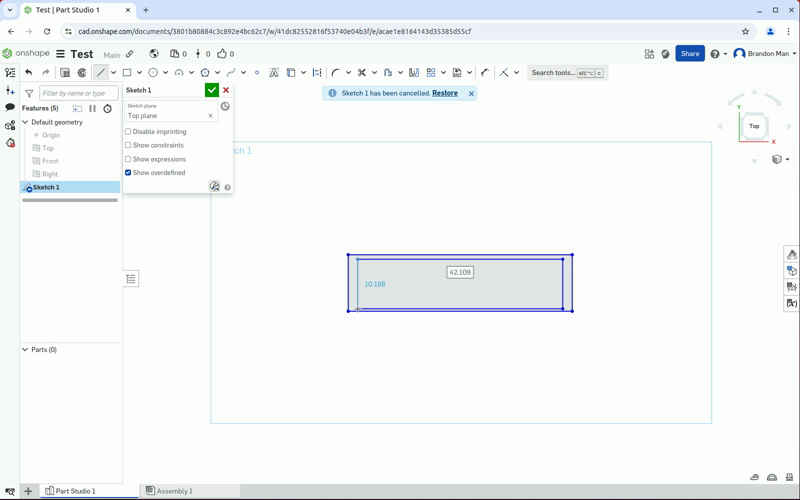
key(esc)
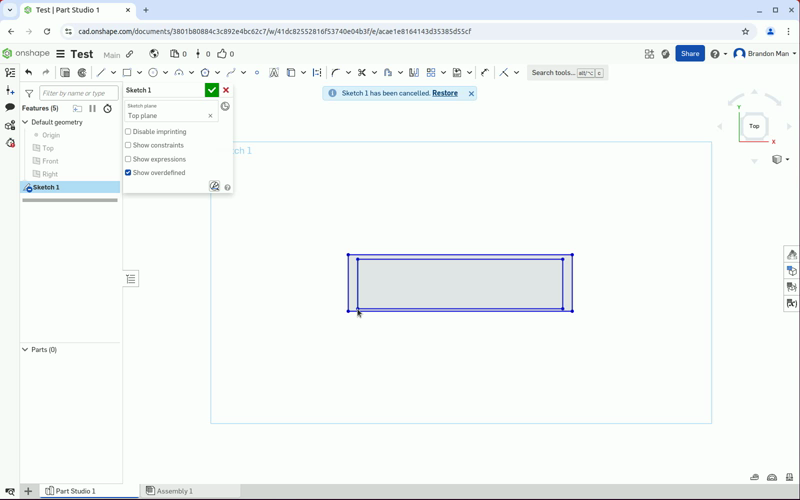
mouse_move(564, 305)
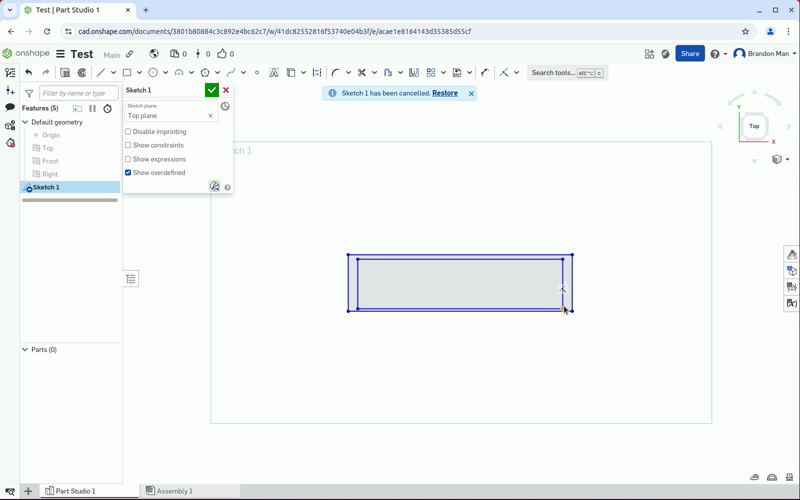
click(564, 305)
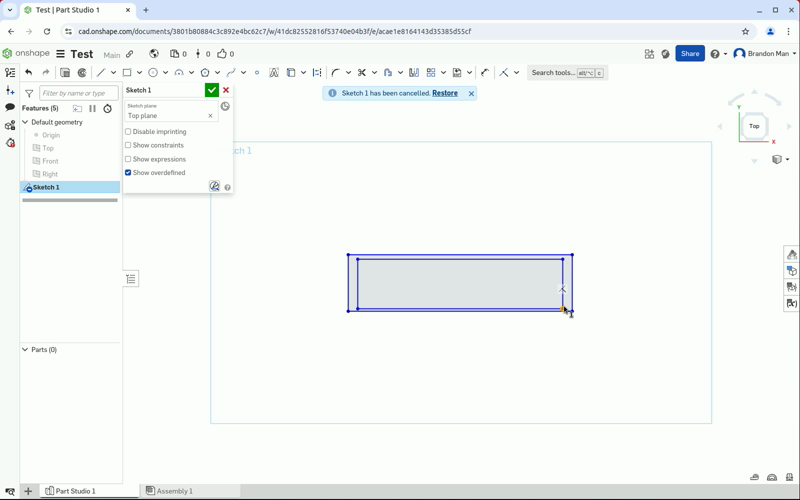
mouse_move(73, 352)
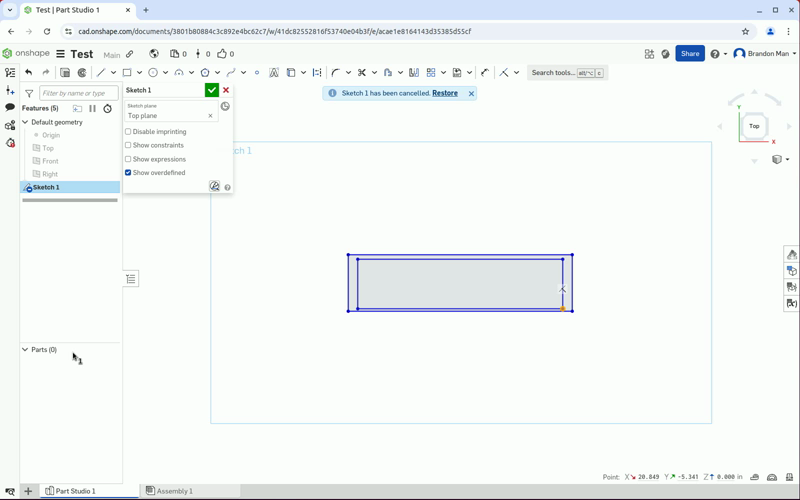
key(shift+y)
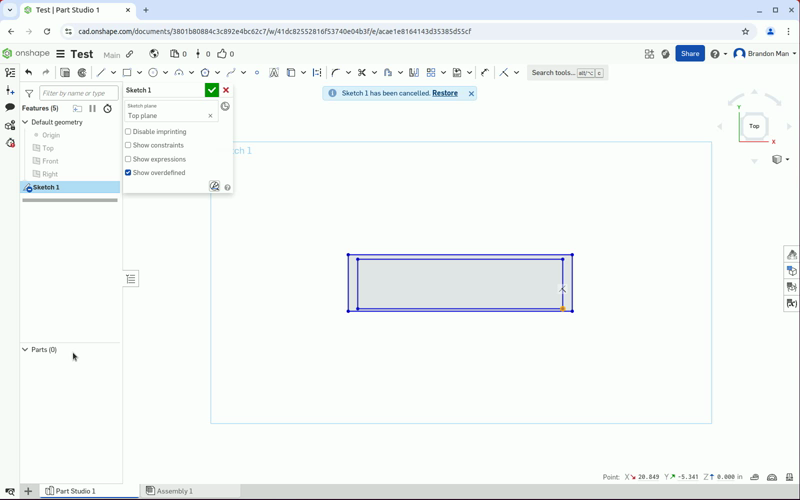
key(shift+e)
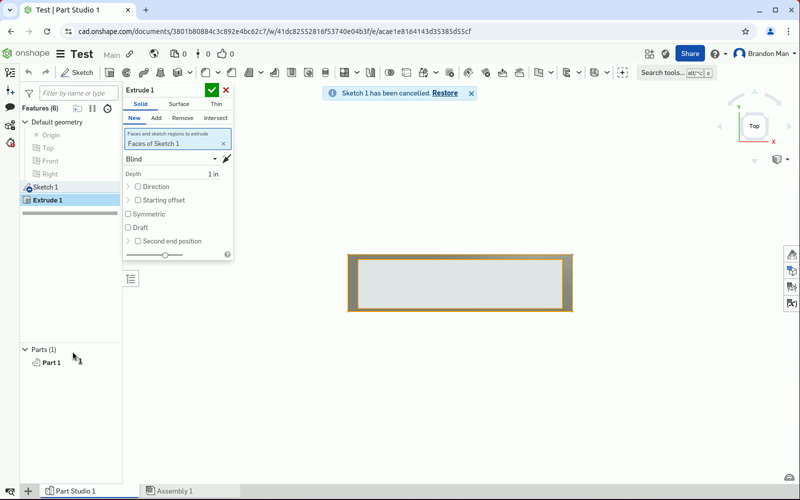
mouse_move(143, 106)
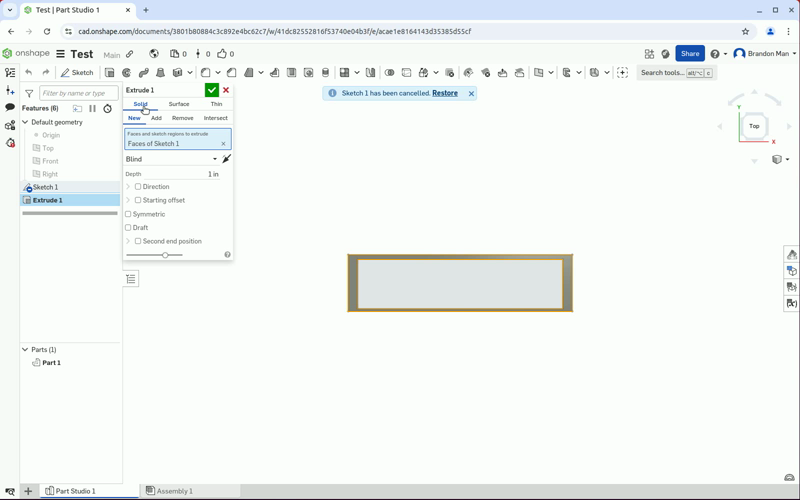
click(143, 106)
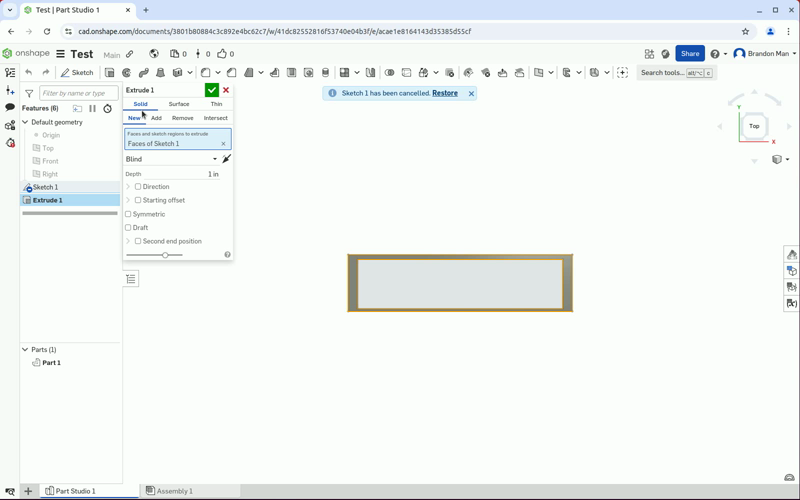
mouse_move(137, 120)
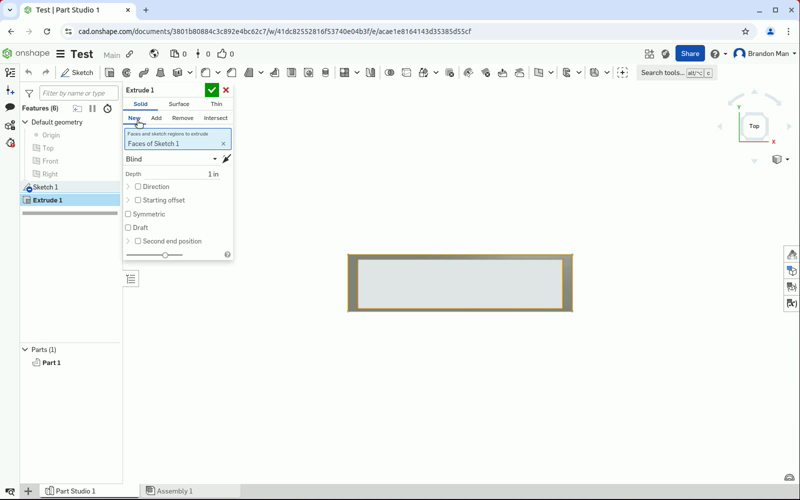
click(137, 120)
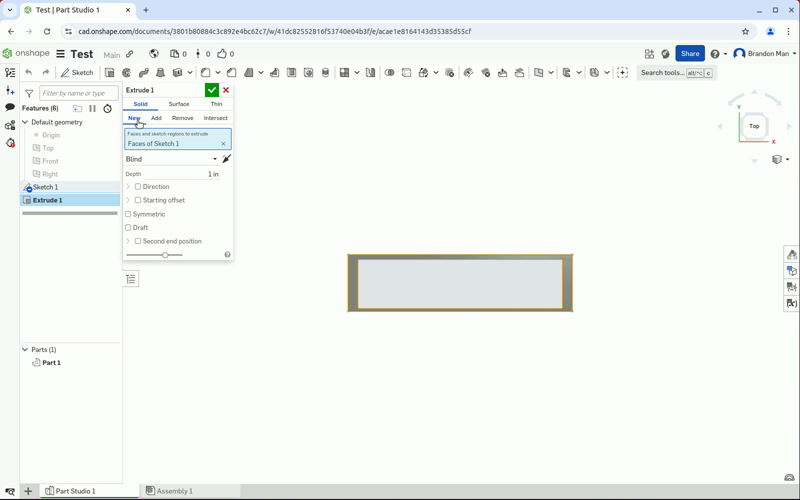
key(tab, 4)
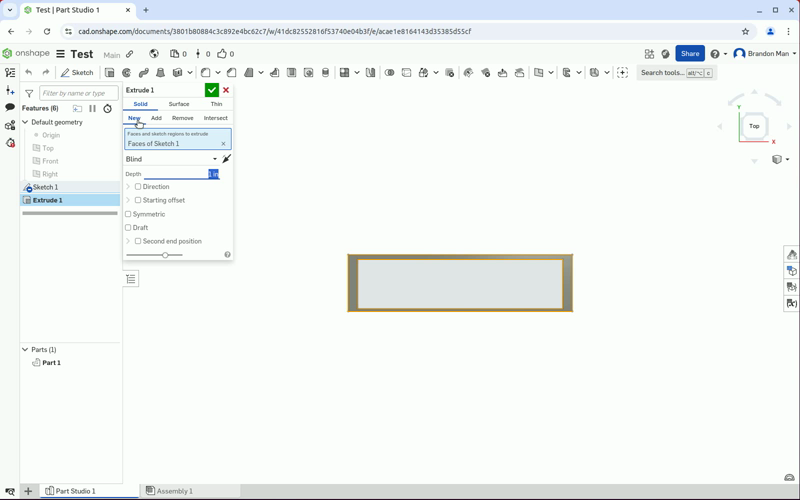
text(14.443)
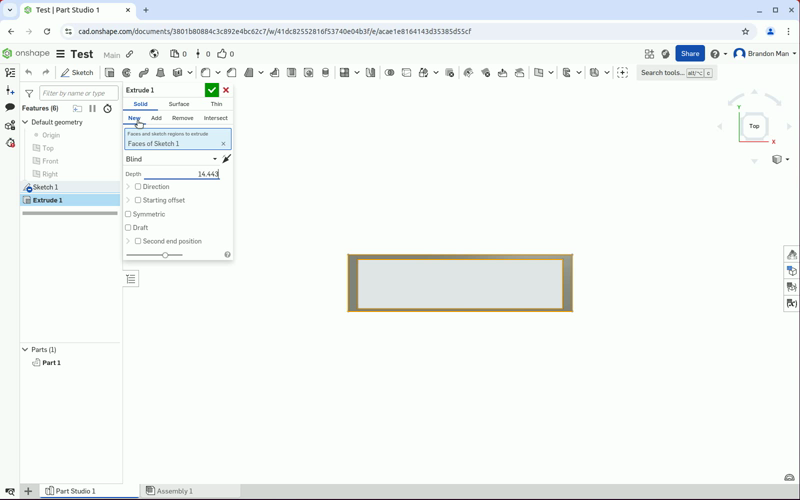
key(enter)
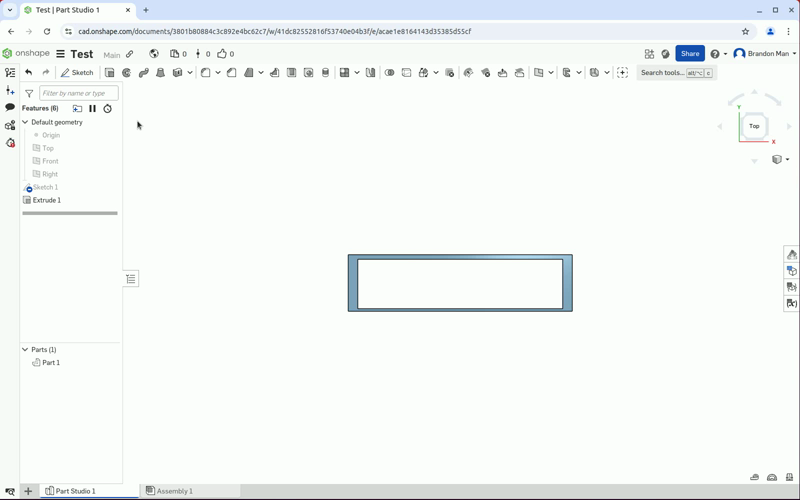
key(shift+h)
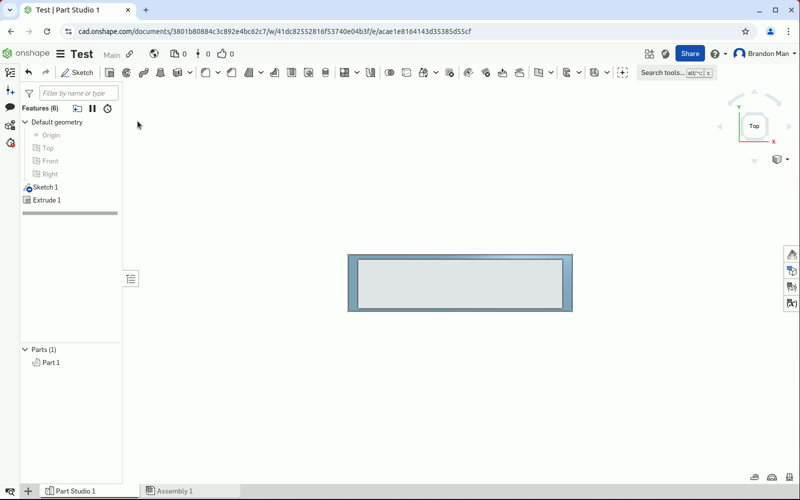
key(shift+h)
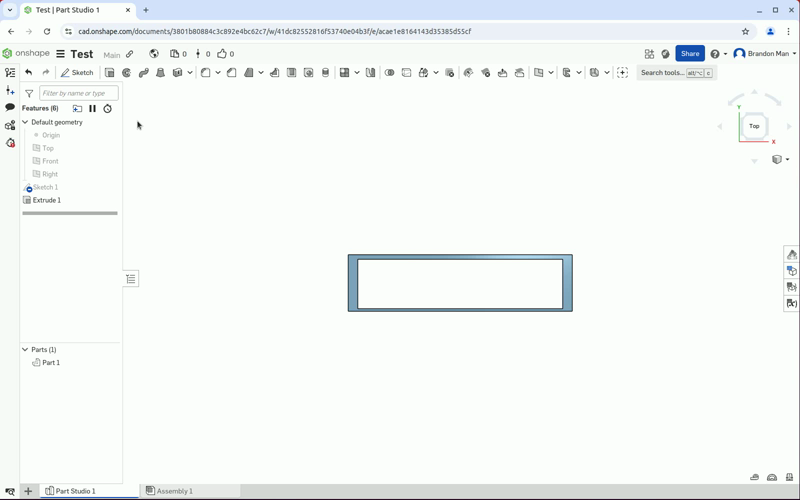
mouse_move(73, 189)
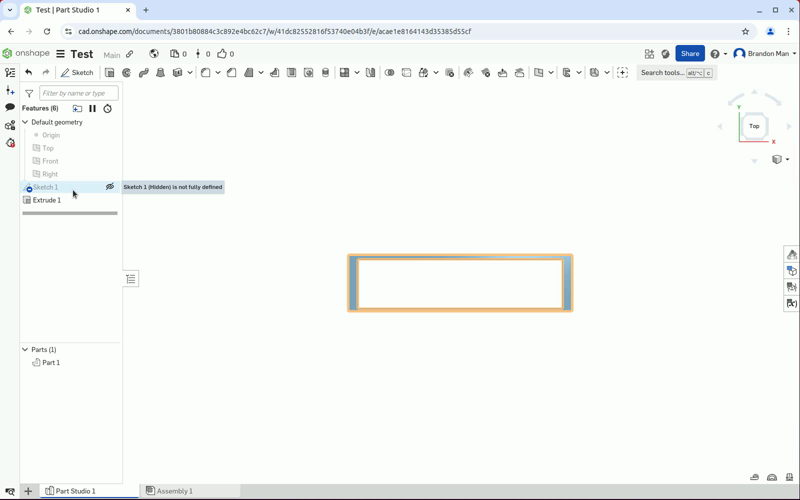
click(73, 189)
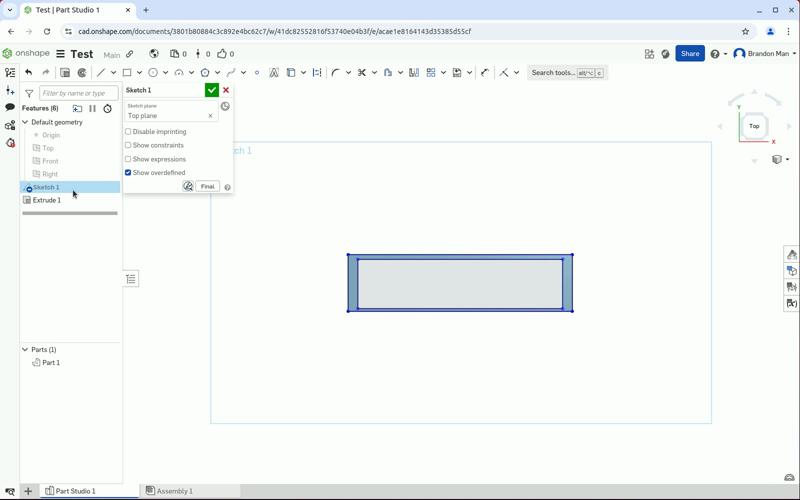
mouse_move(229, 92)
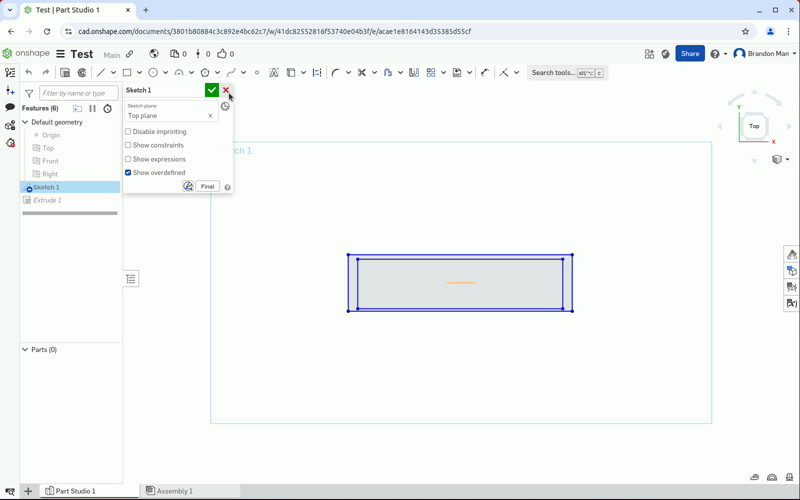
click(229, 92)
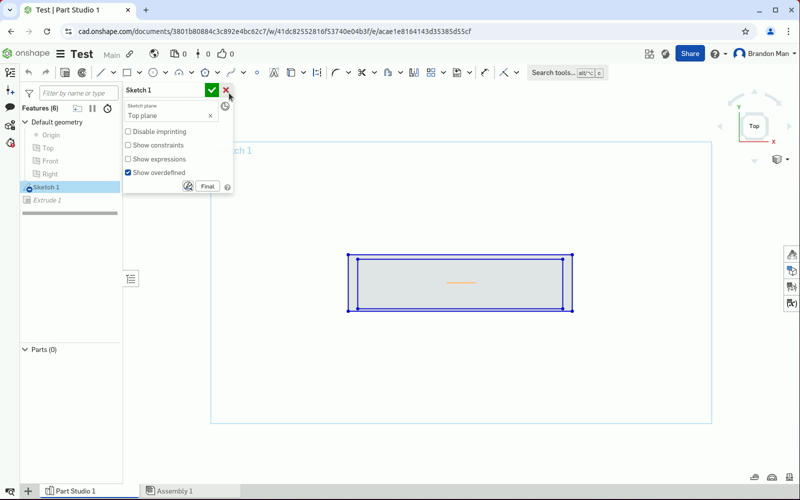
key(shift+s)
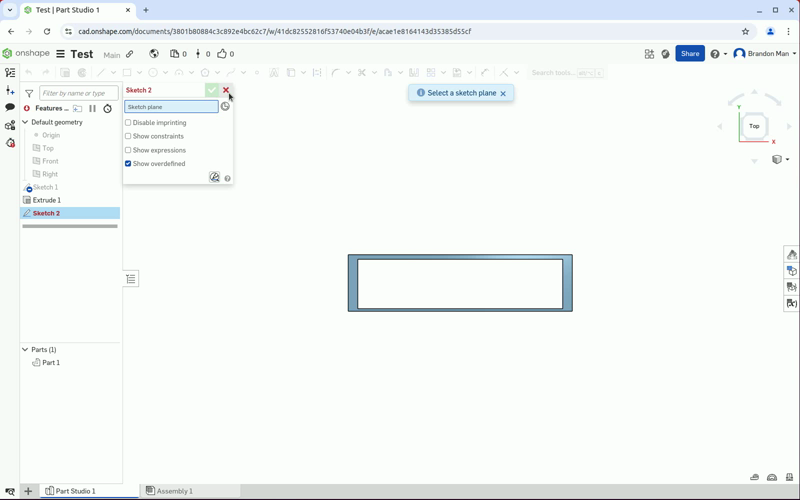
mouse_move(73, 150)
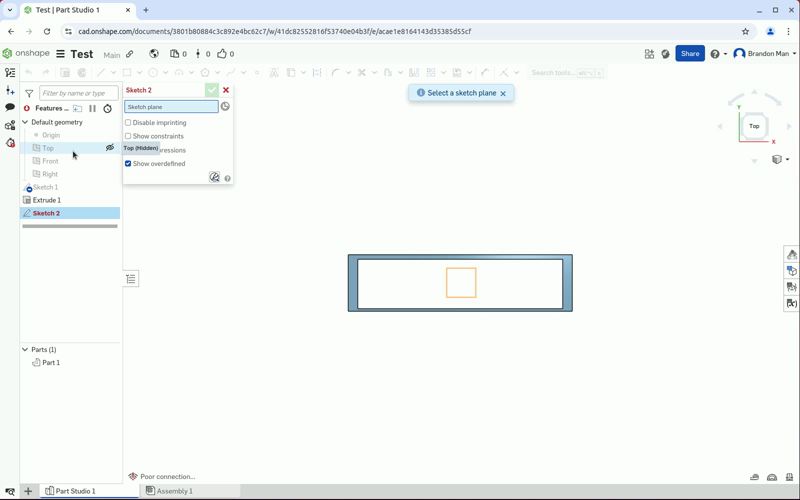
click(73, 150)
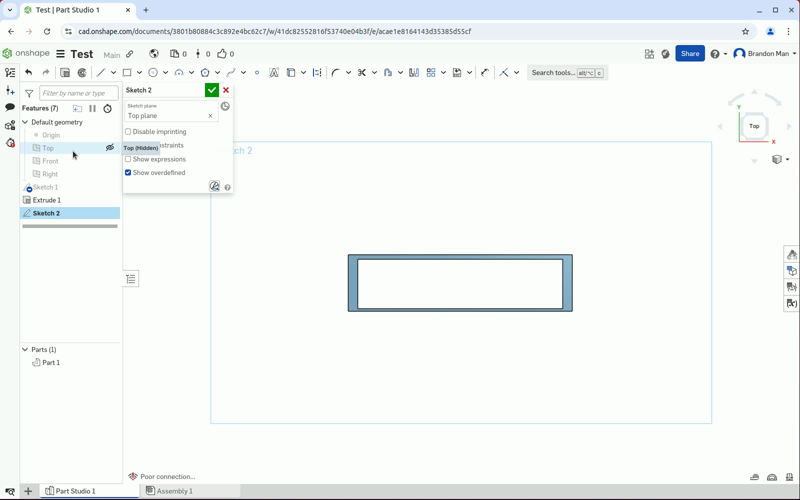
mouse_move(73, 352)
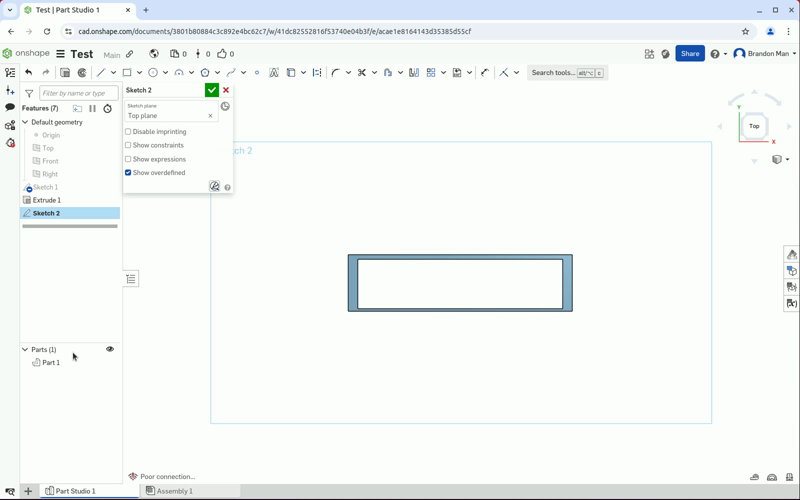
key(y)
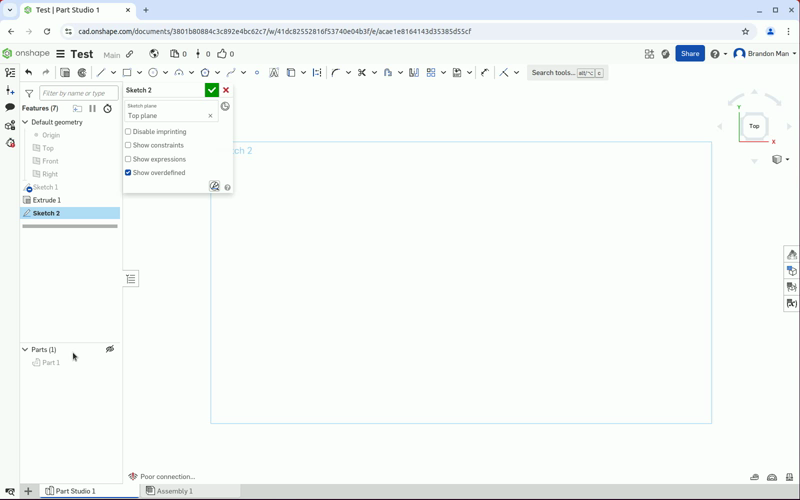
key(l)
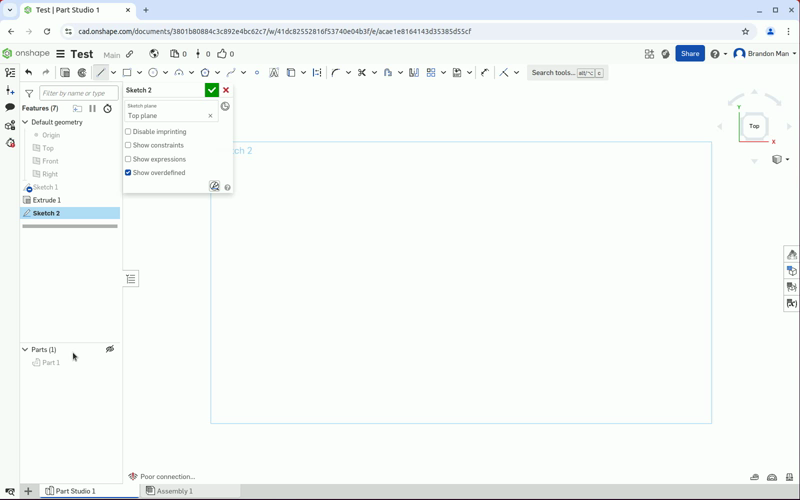
key_down(shift)
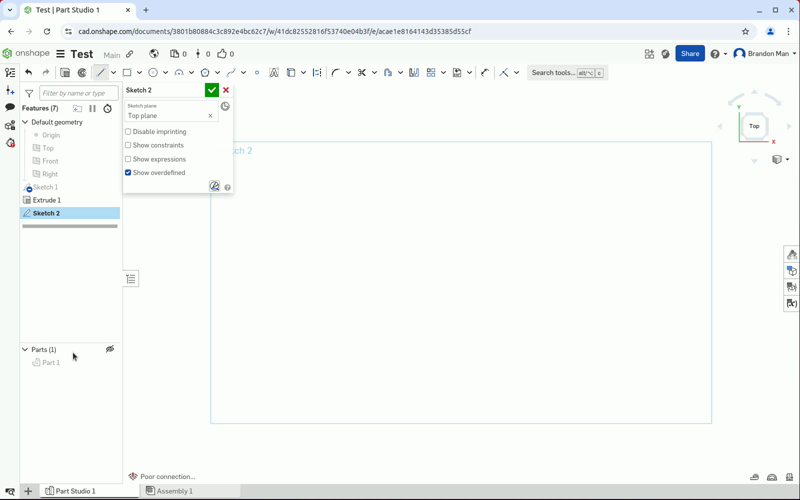
mouse_move(358, 307)
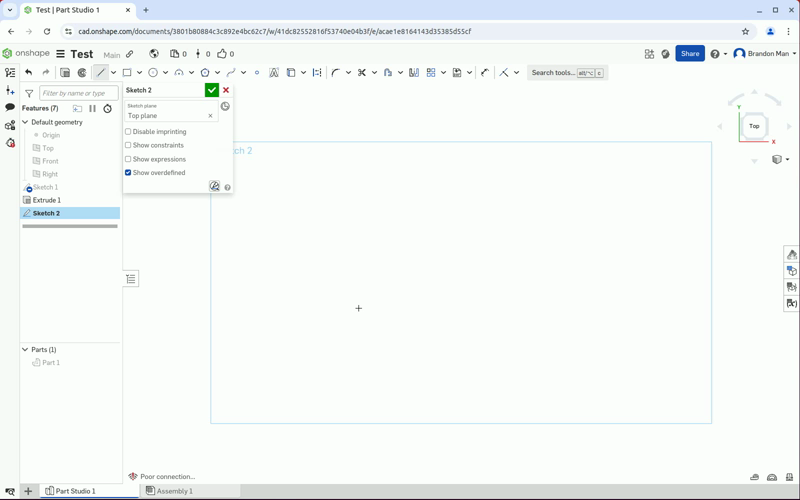
click(358, 307)
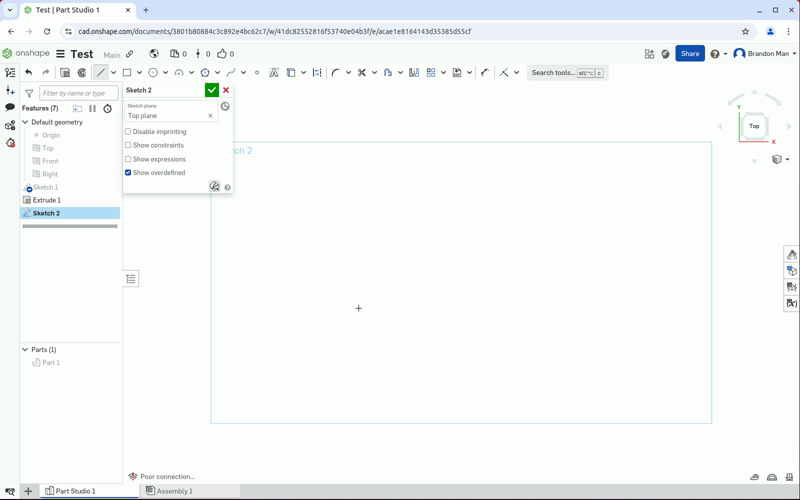
key_up(shift)
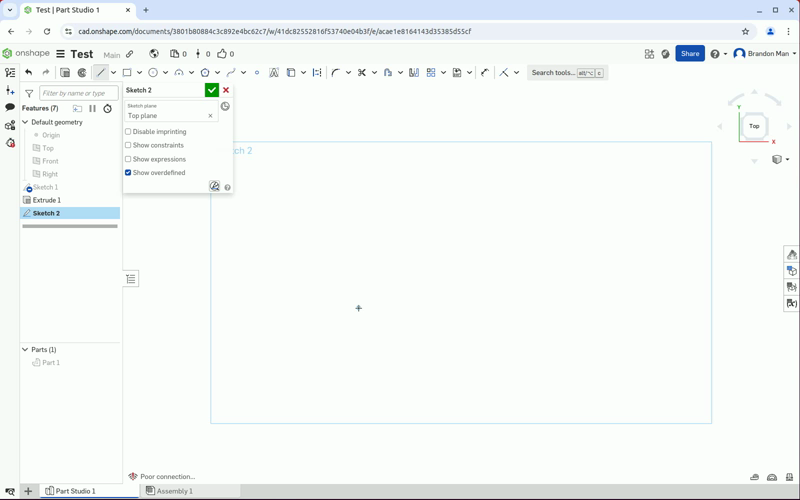
key_down(shift)
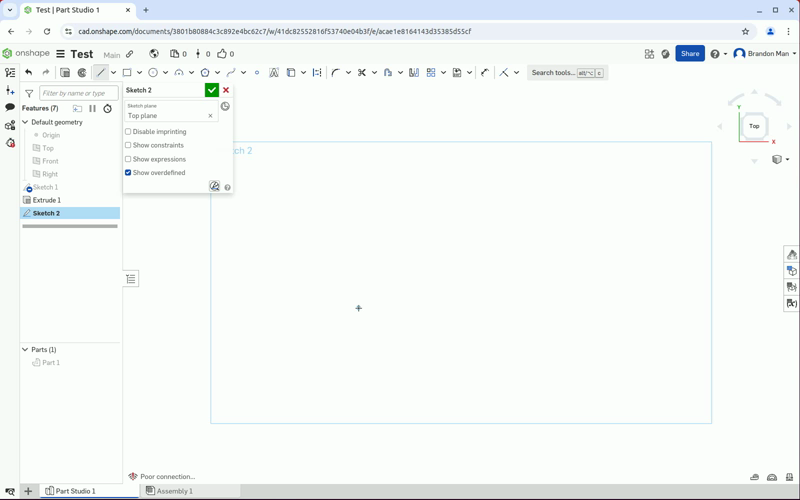
mouse_move(561, 307)
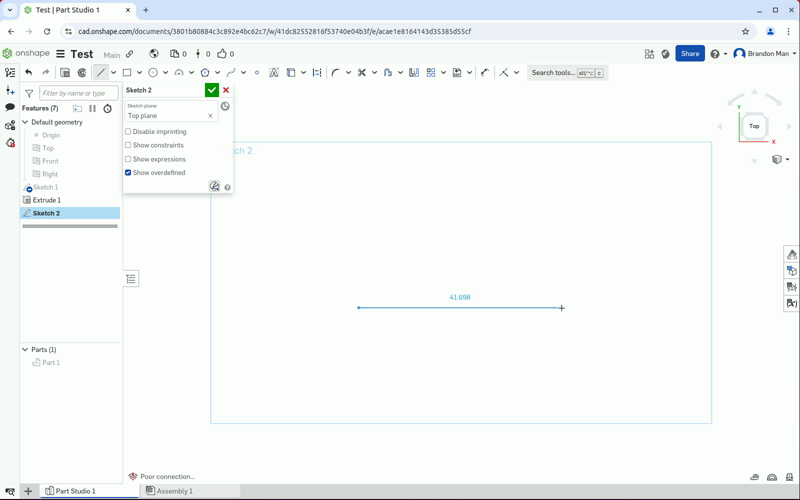
click(561, 307)
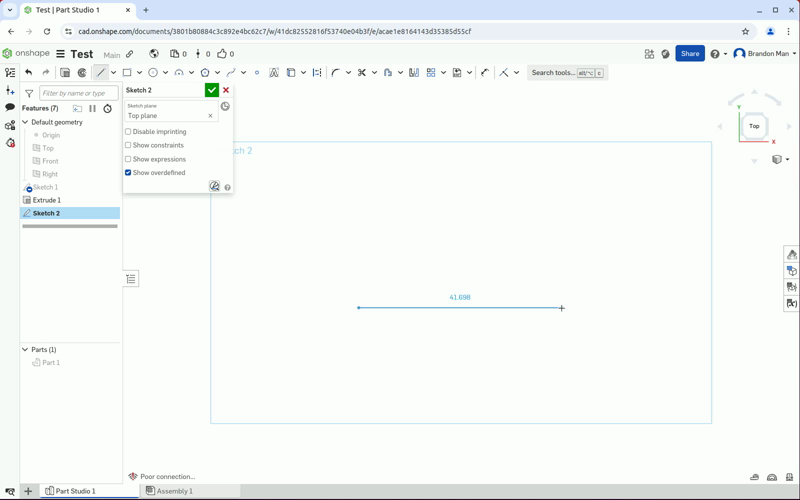
key_up(shift)
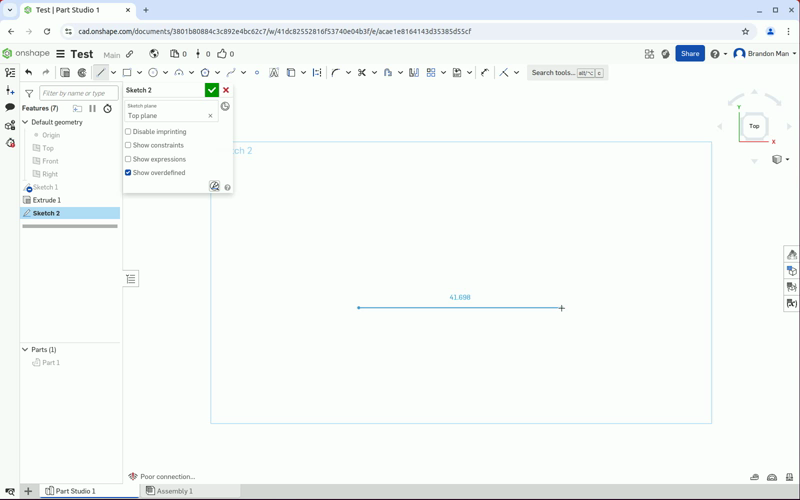
key_down(shift)
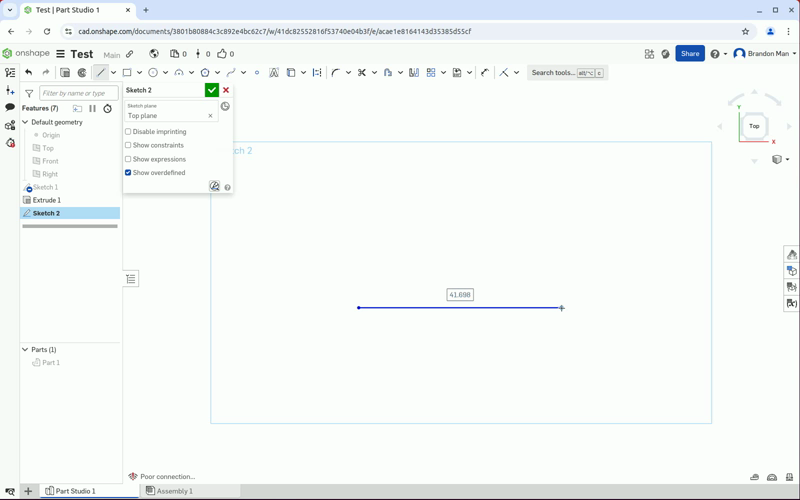
mouse_move(589, 307)
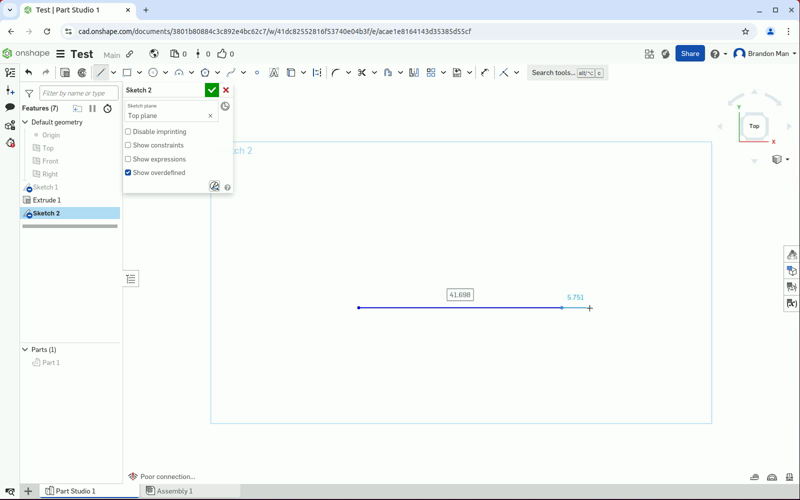
mouse_move(561, 258)
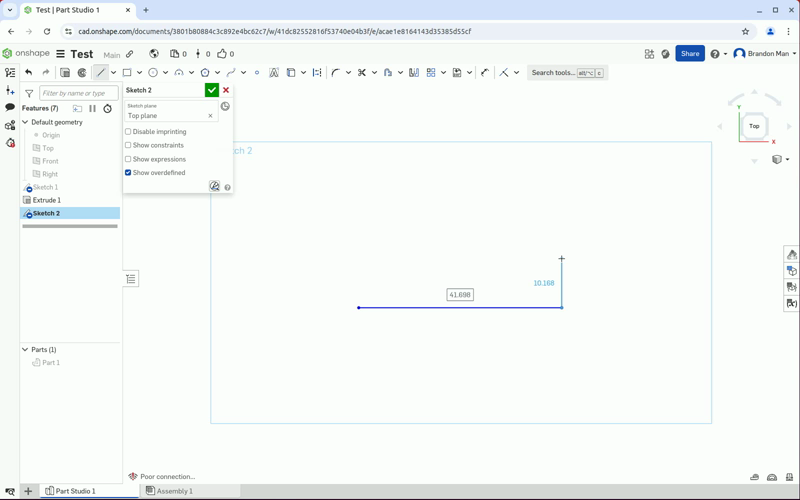
click(561, 258)
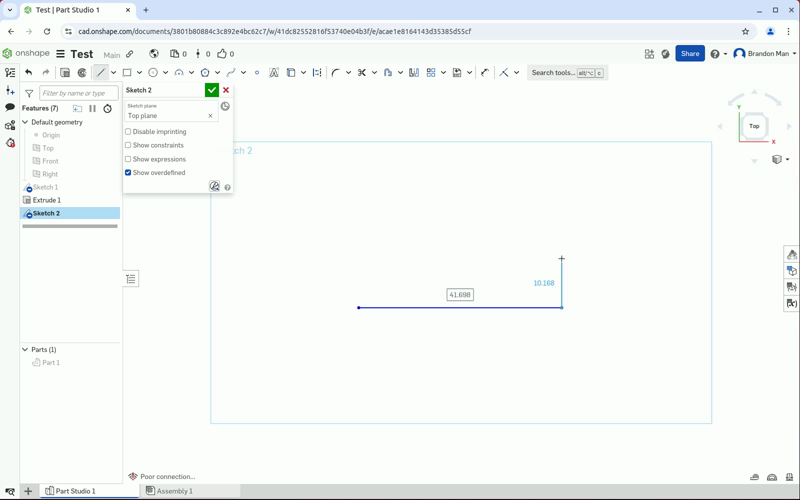
key_up(shift)
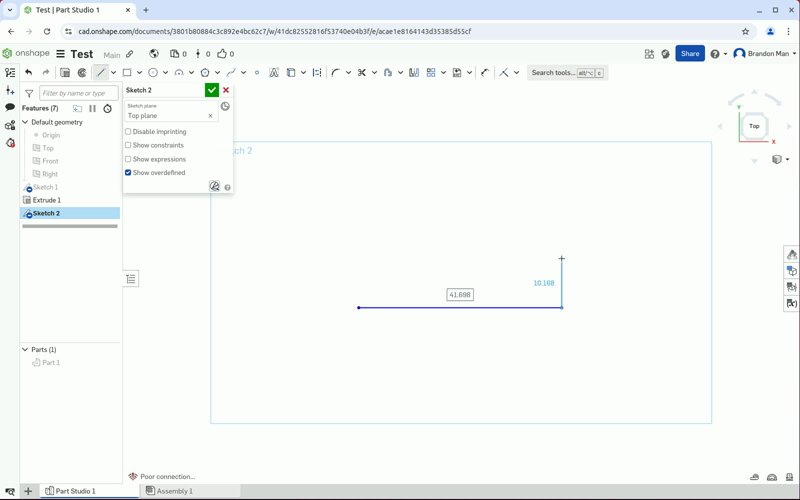
key_down(shift)
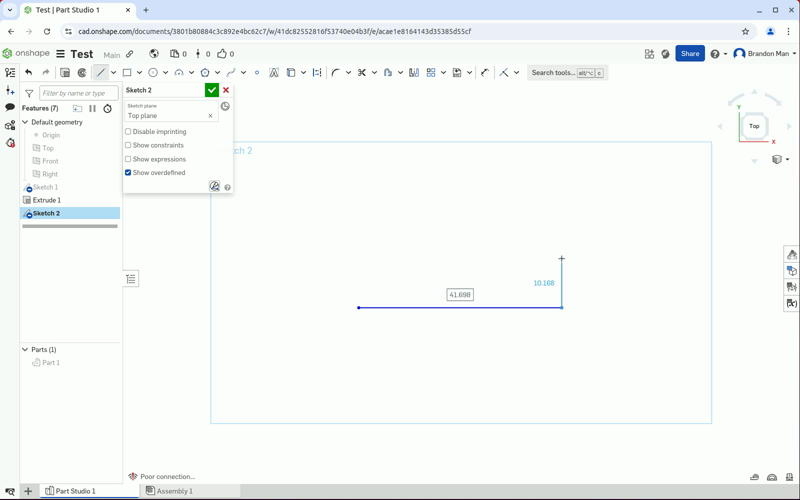
mouse_move(358, 258)
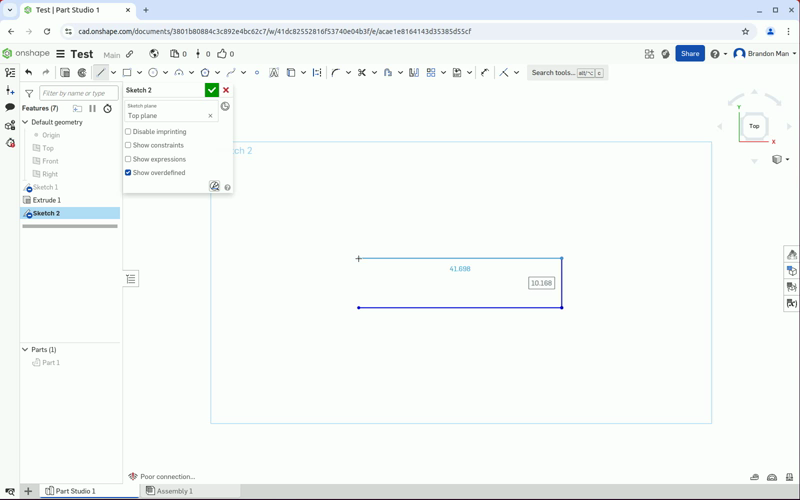
click(358, 258)
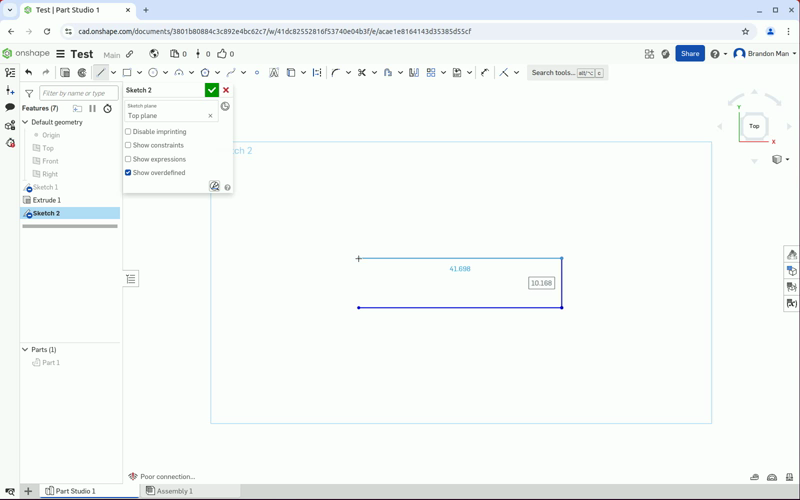
key_up(shift)
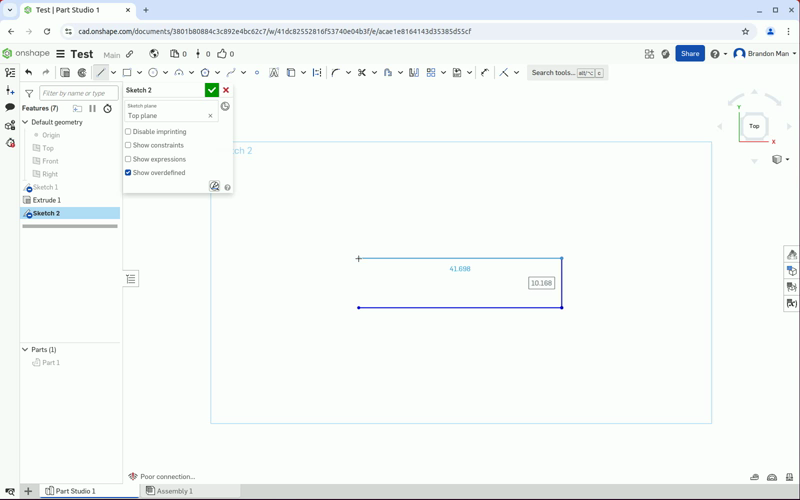
mouse_move(388, 258)
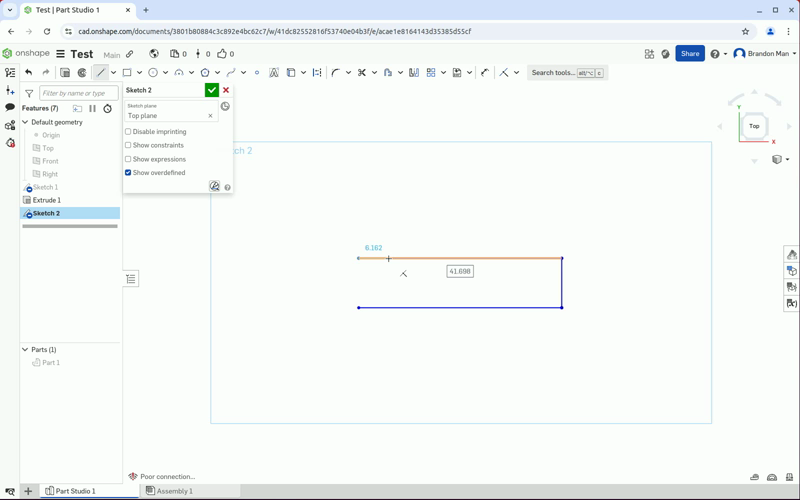
key_down(shift)
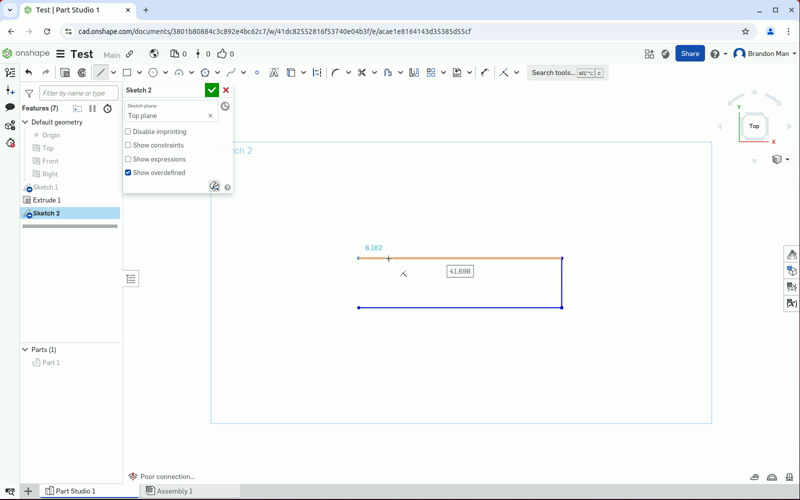
mouse_move(358, 307)
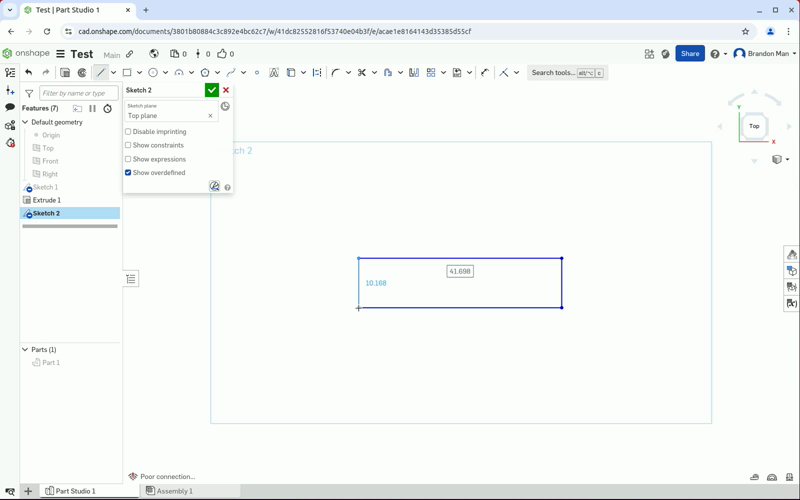
key_up(shift)
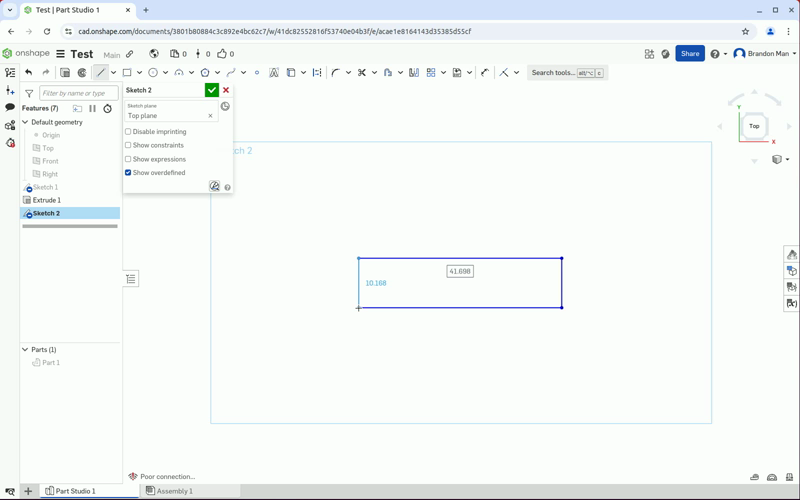
click(358, 307)
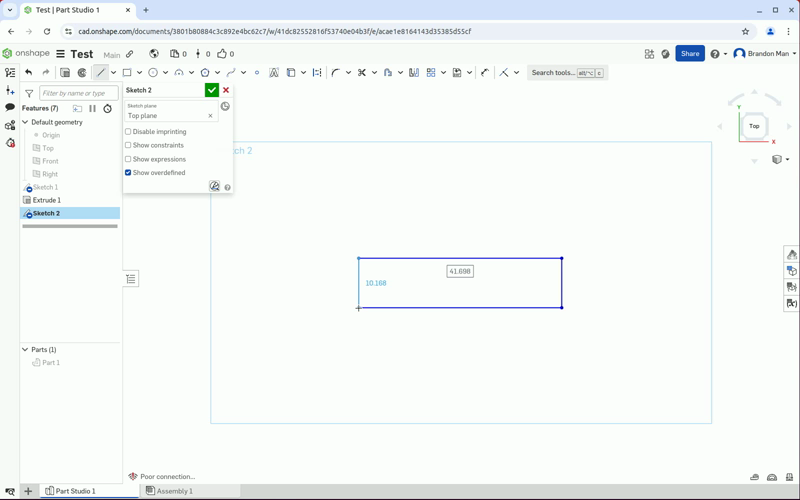
key(esc)
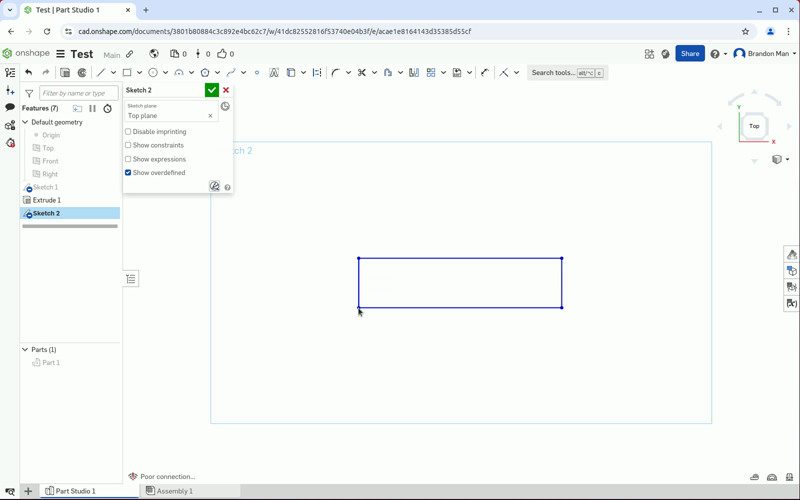
mouse_move(450, 281)
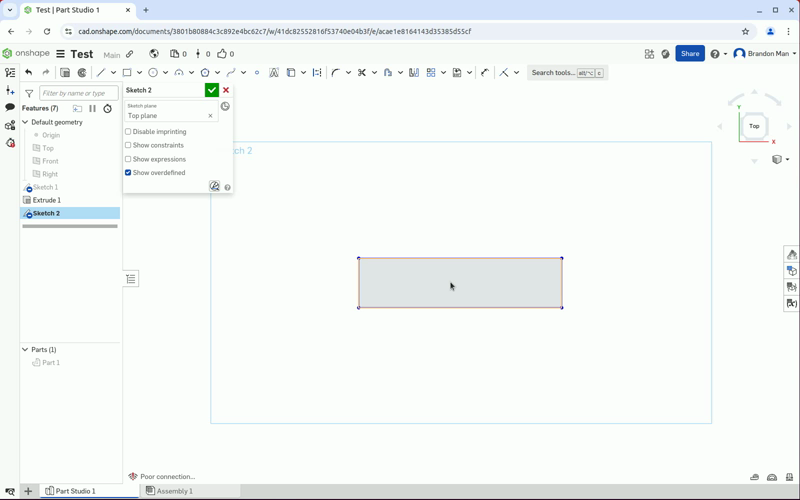
click(450, 281)
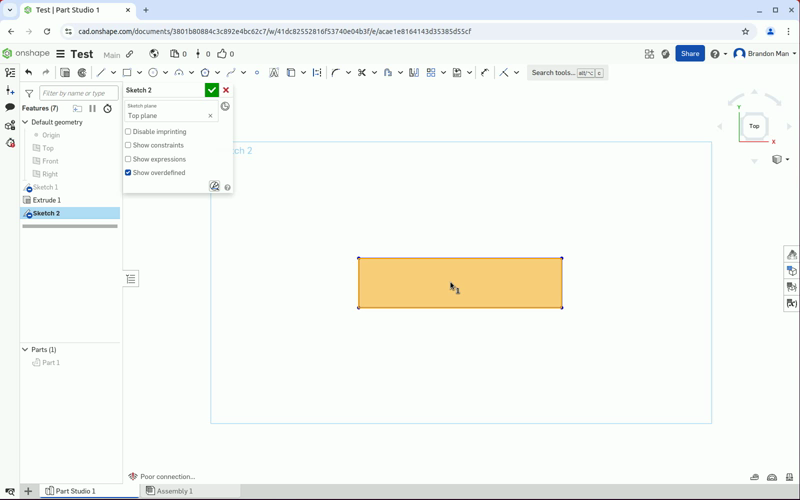
mouse_move(73, 352)
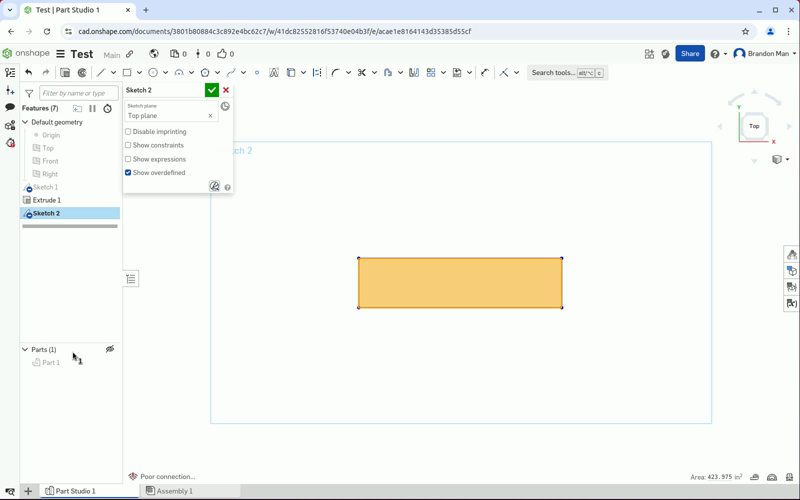
key(shift+y)
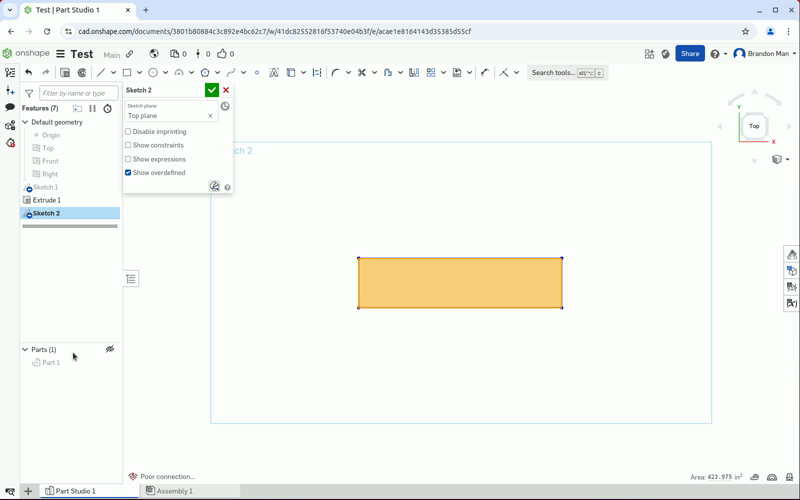
key(shift+e)
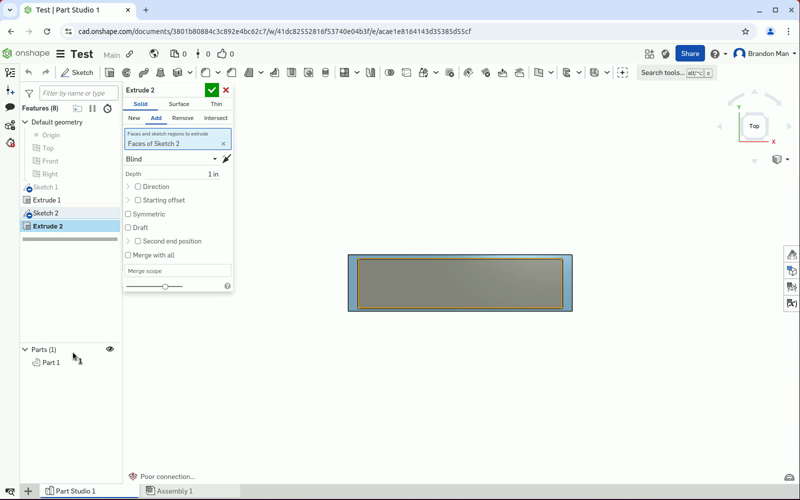
mouse_move(143, 106)
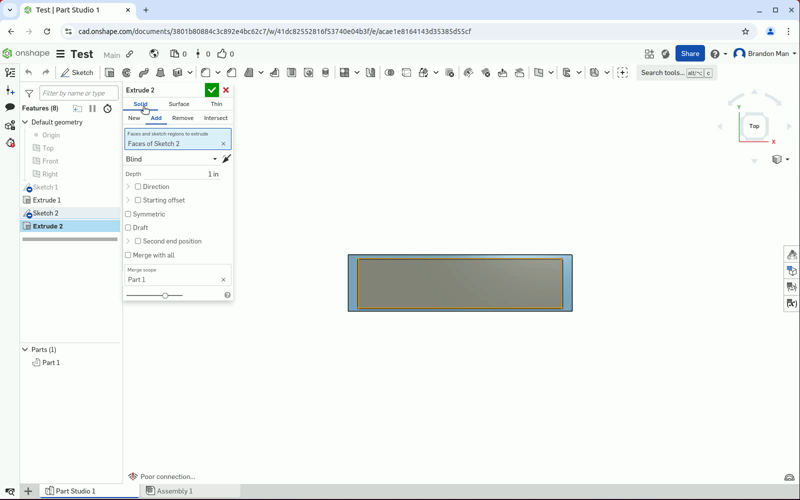
click(143, 106)
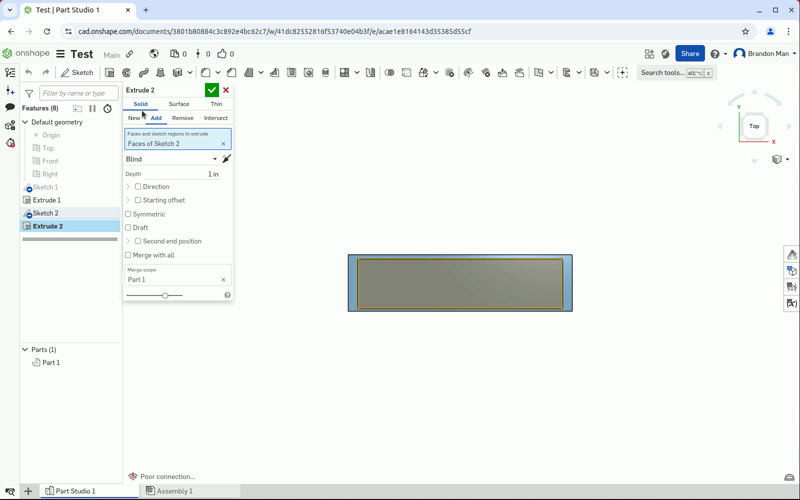
mouse_move(137, 120)
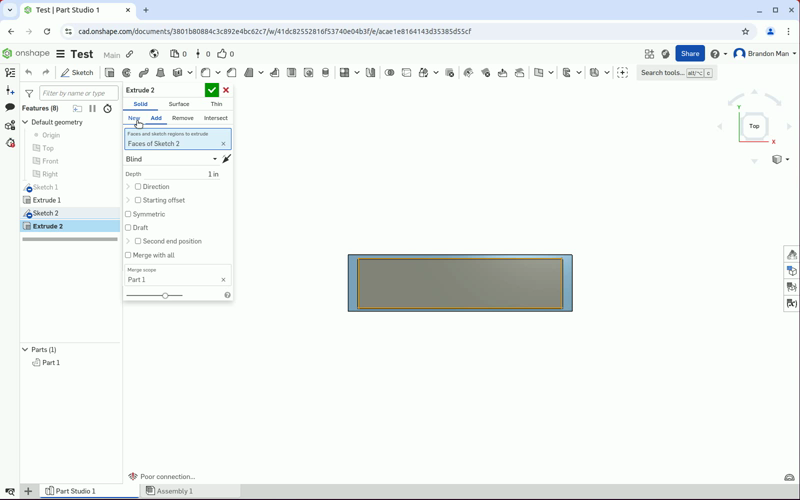
click(137, 120)
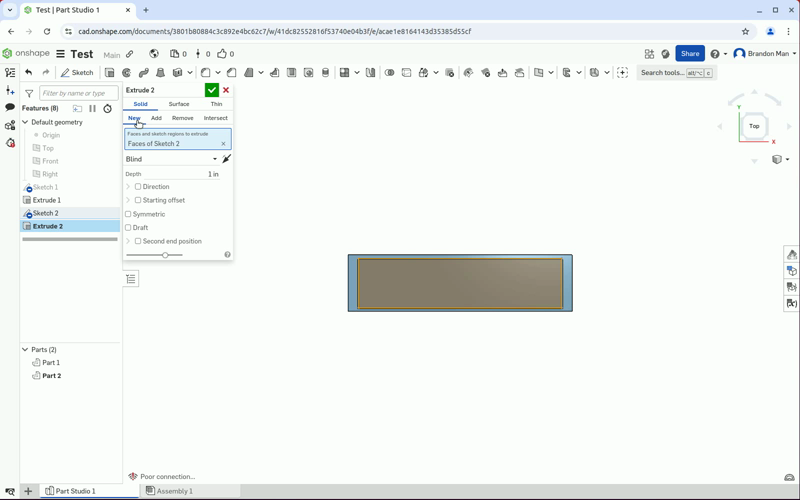
key(tab, 4)
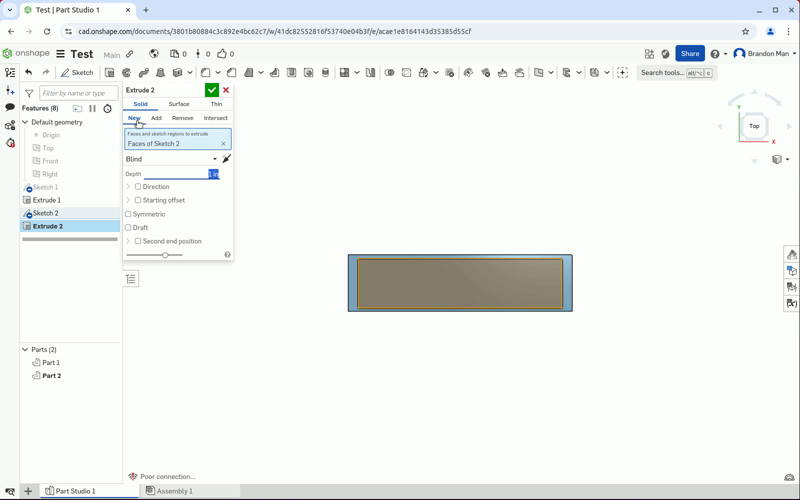
text(0.481)
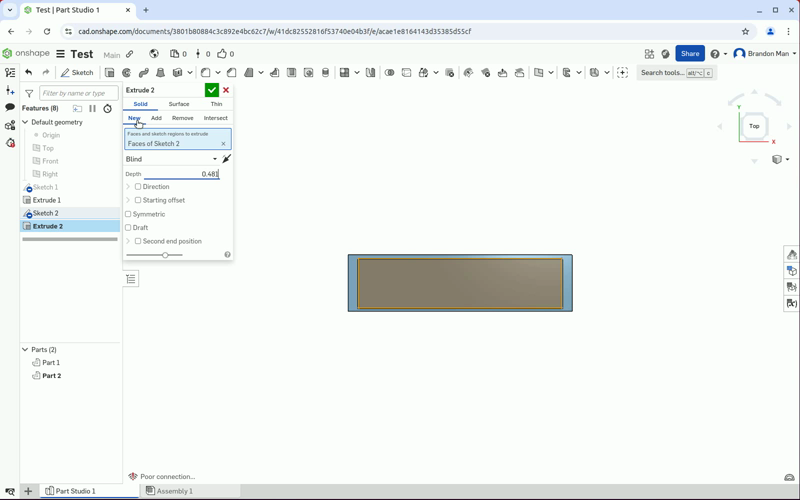
key(enter)
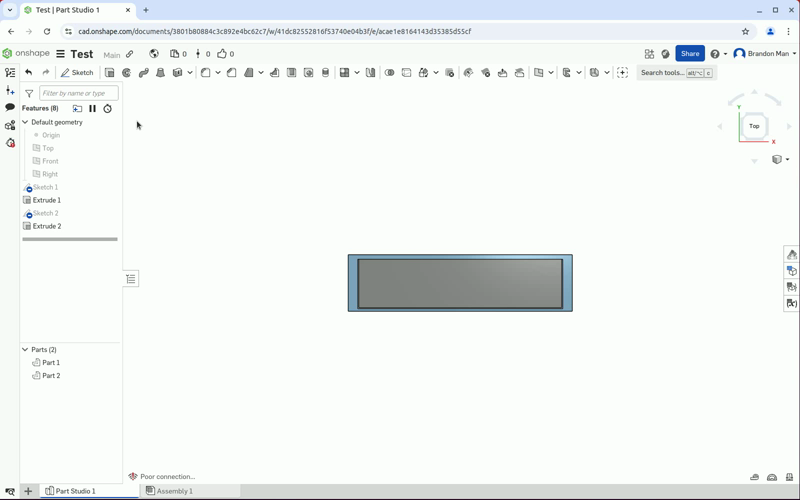
key(shift+h)
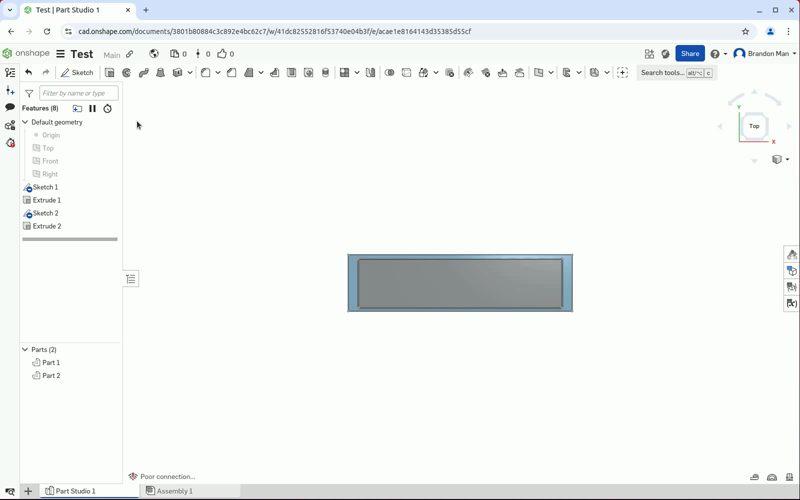
key(shift+h)
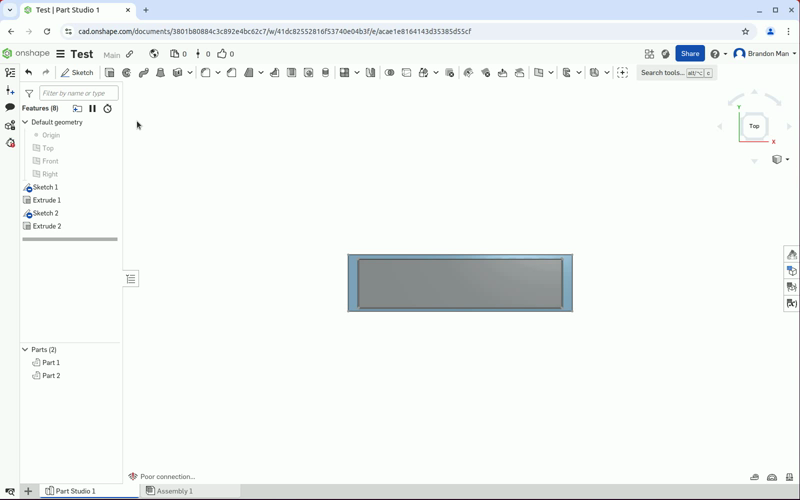
key(shift+7)
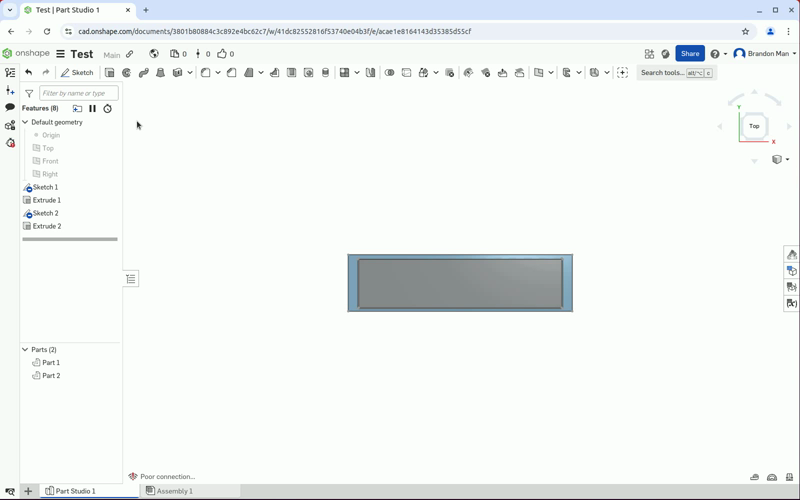
key(up, 3)
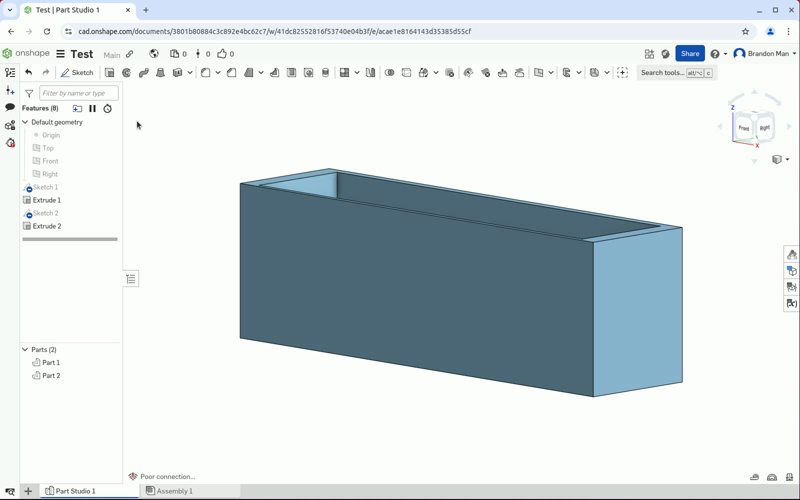
key(left, 3)
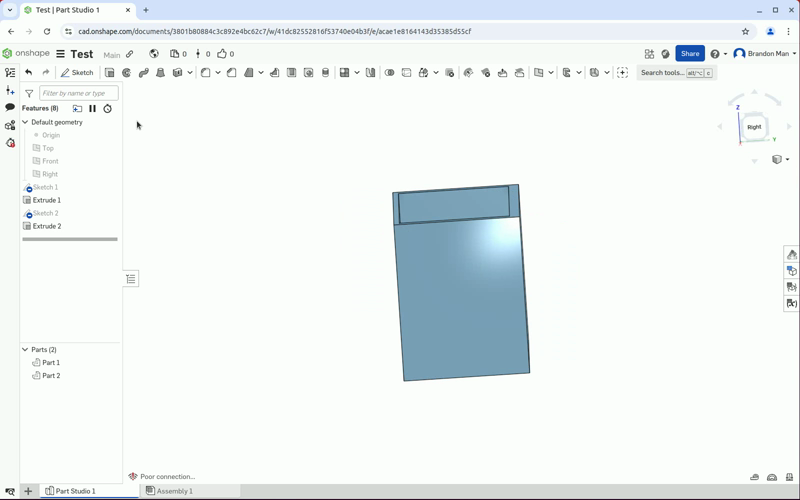
key(right, 3)
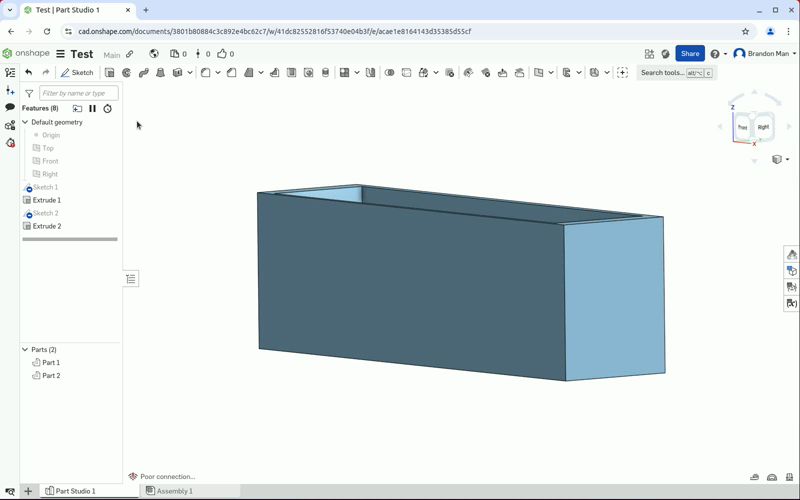
key(down, 3)
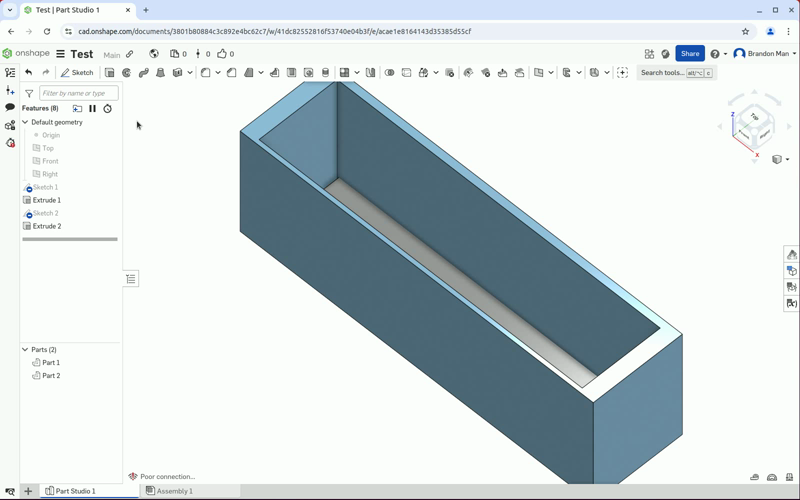
mouse_move(73, 189)
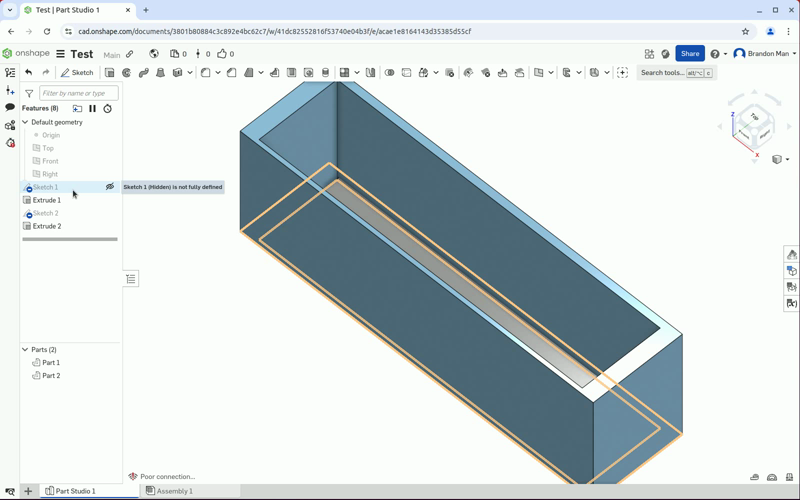
click(73, 189)